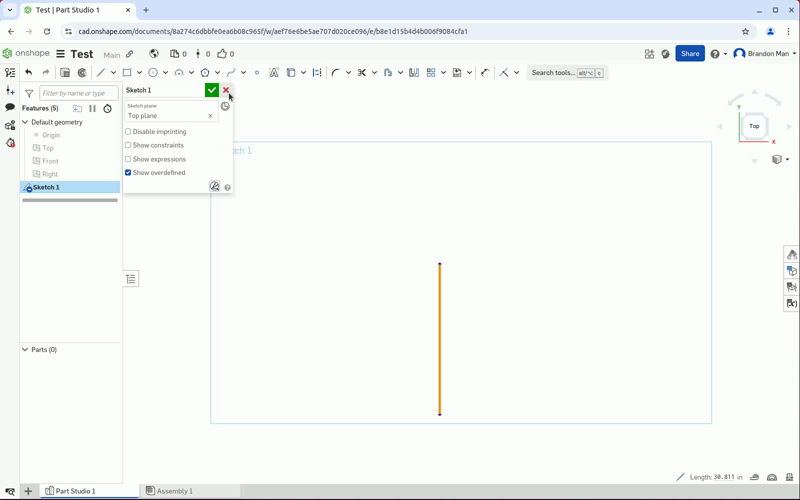
key(shift+h)
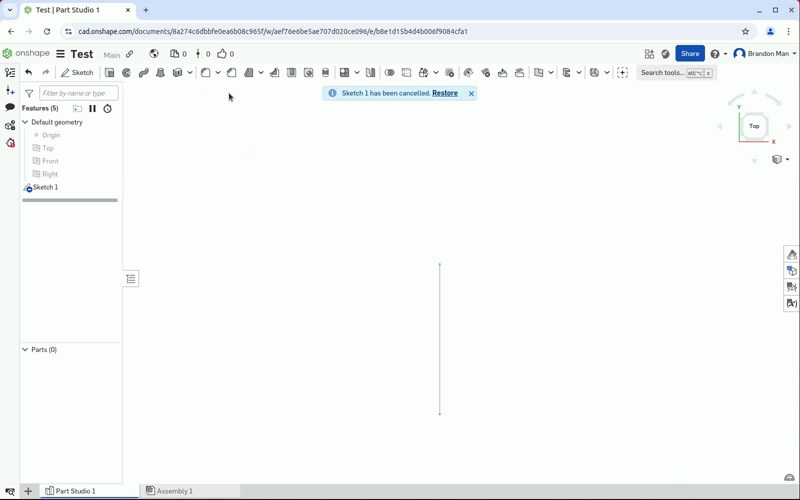
key(shift+s)
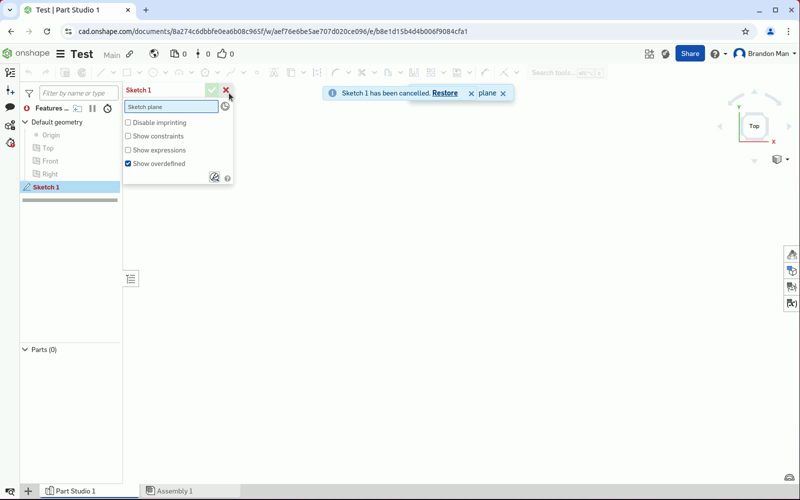
mouse_move(73, 150)
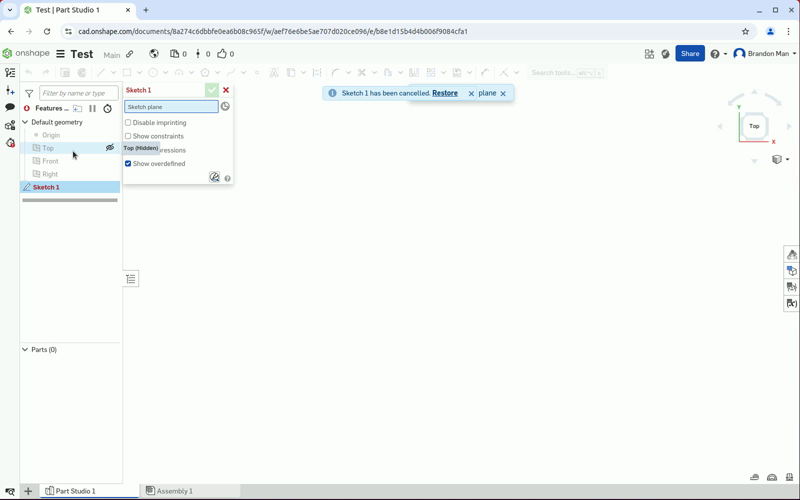
click(73, 150)
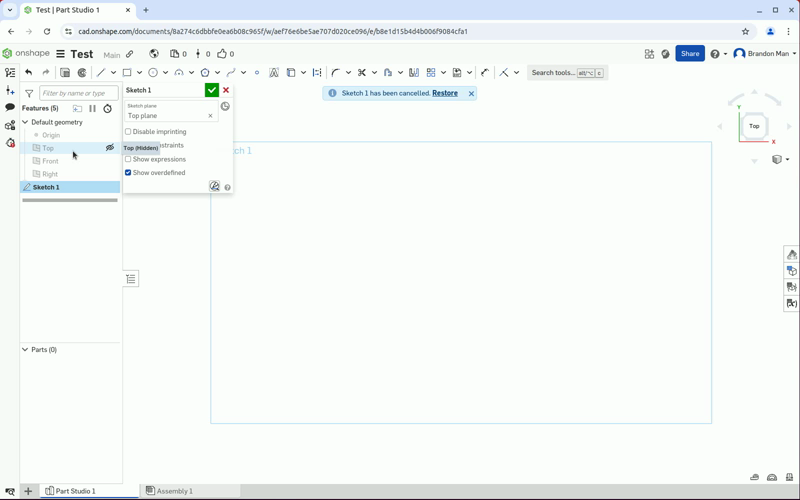
mouse_move(73, 352)
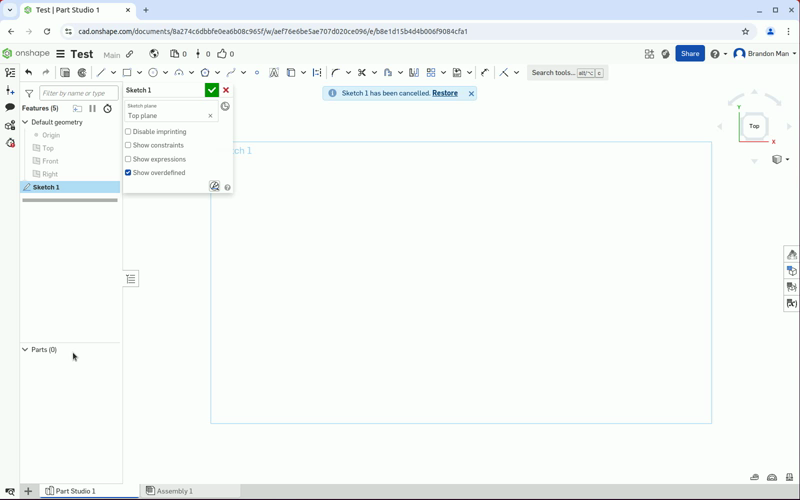
key(y)
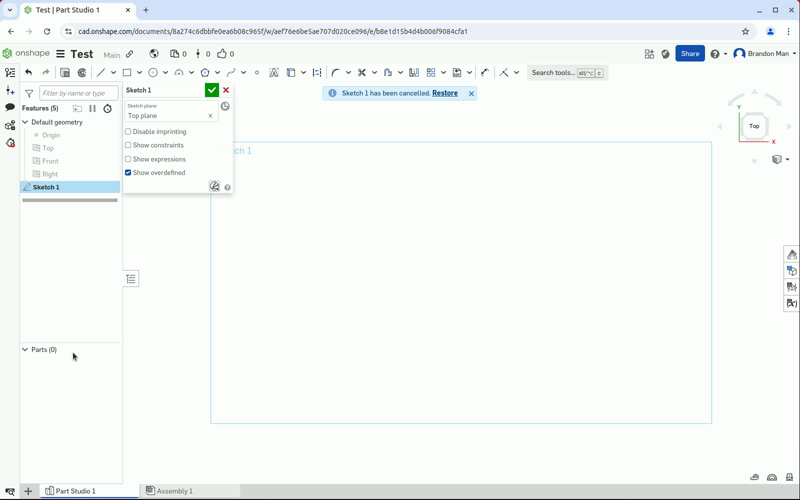
key(l)
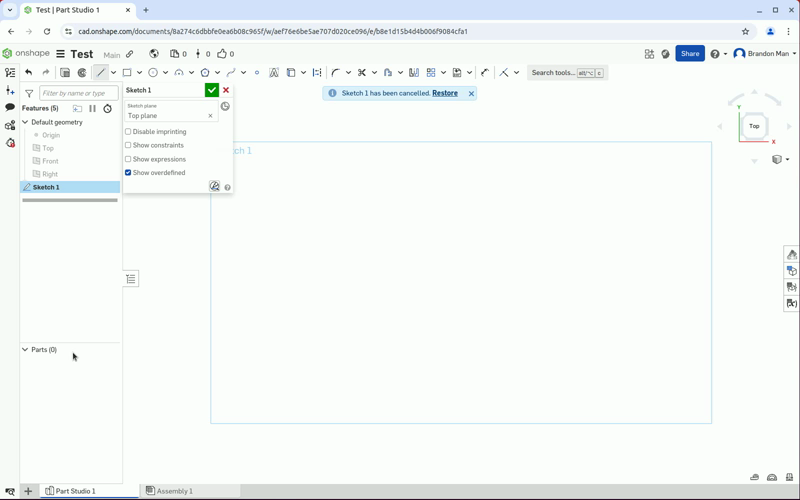
key_down(shift)
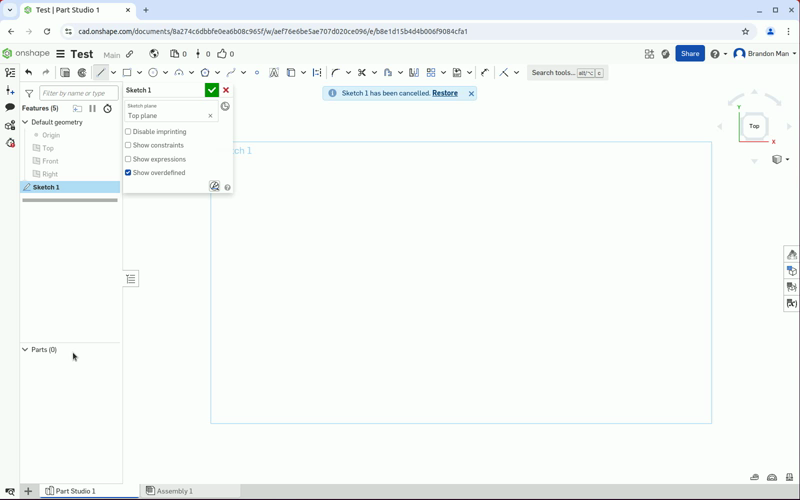
mouse_move(348, 317)
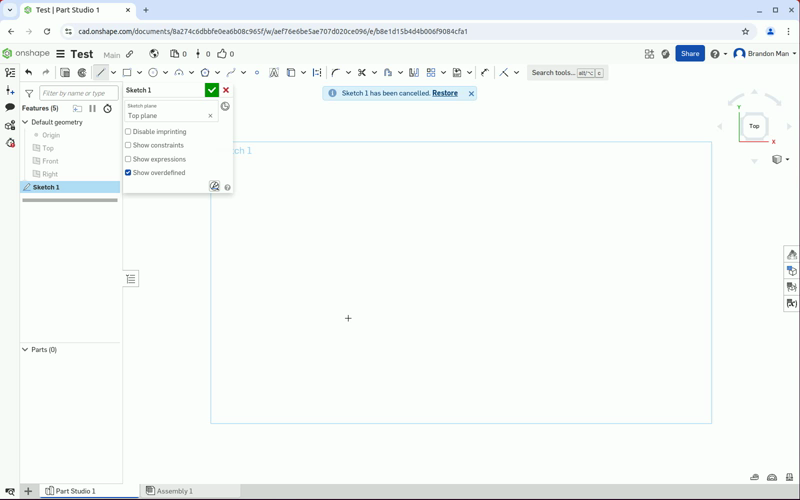
click(348, 317)
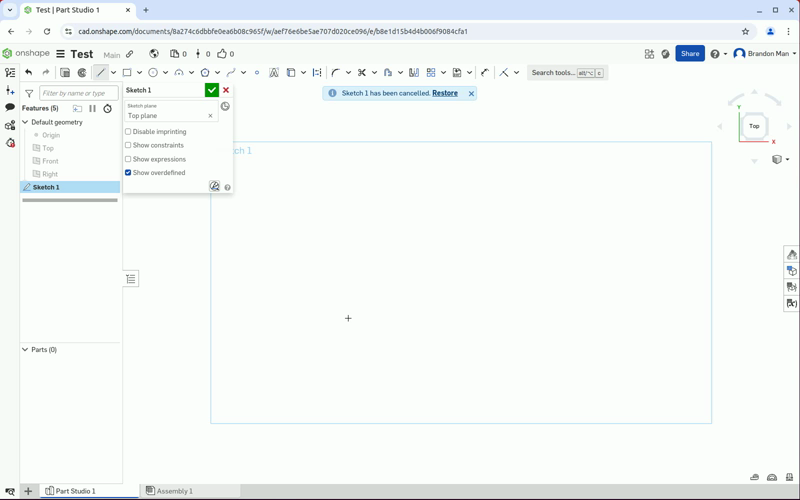
key_up(shift)
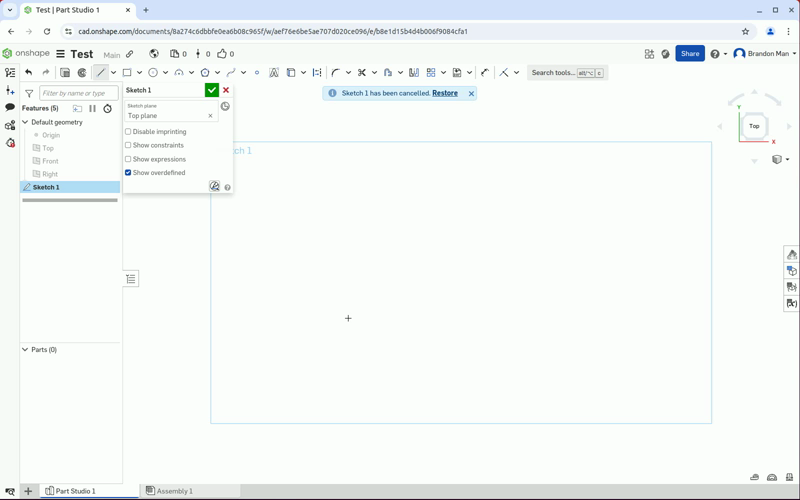
key_down(shift)
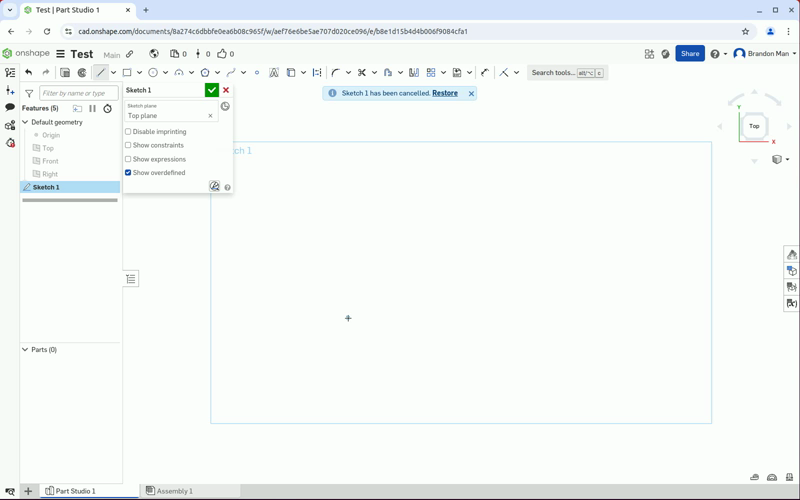
mouse_move(512, 311)
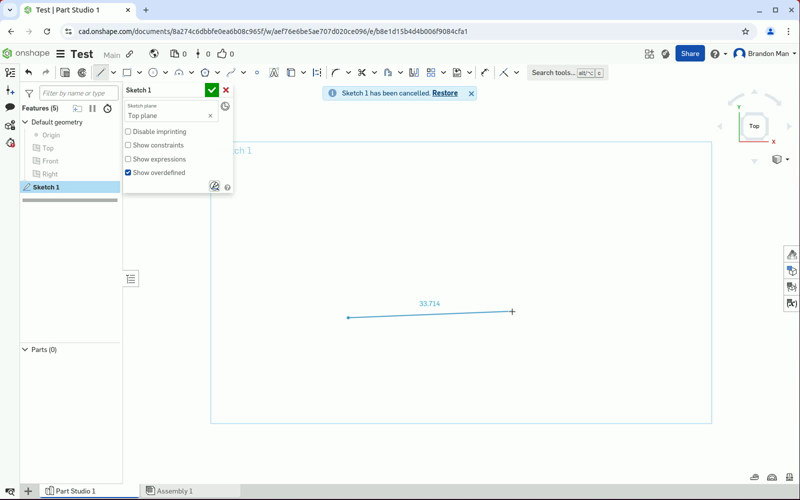
click(512, 311)
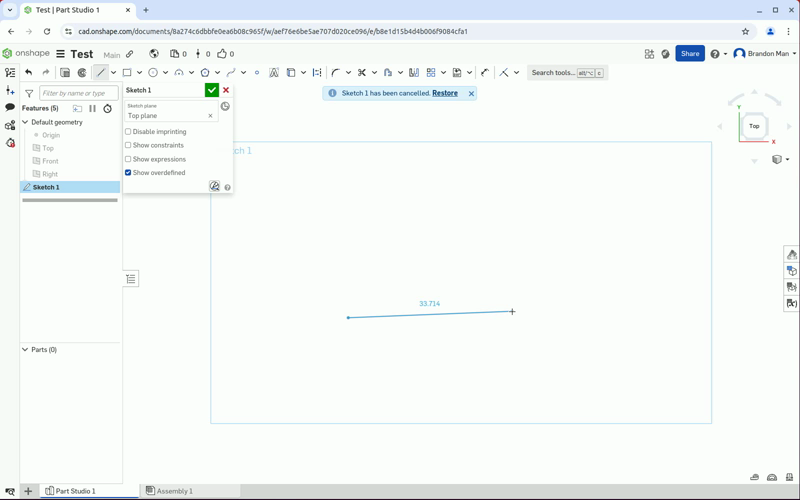
key_up(shift)
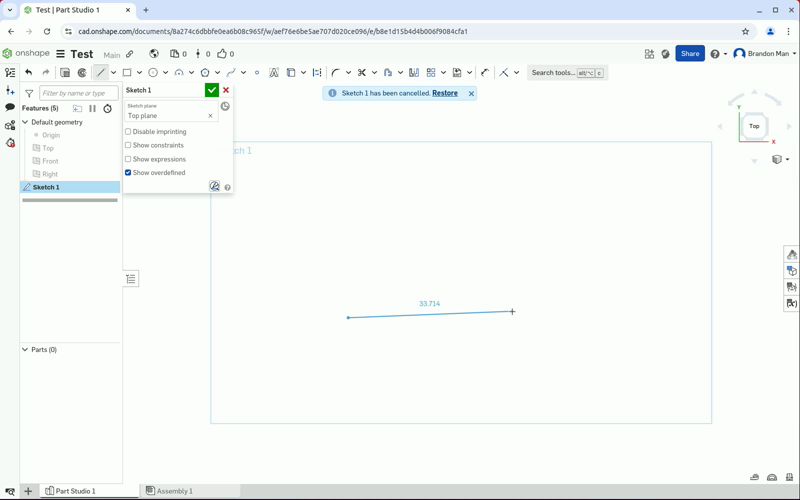
key_down(shift)
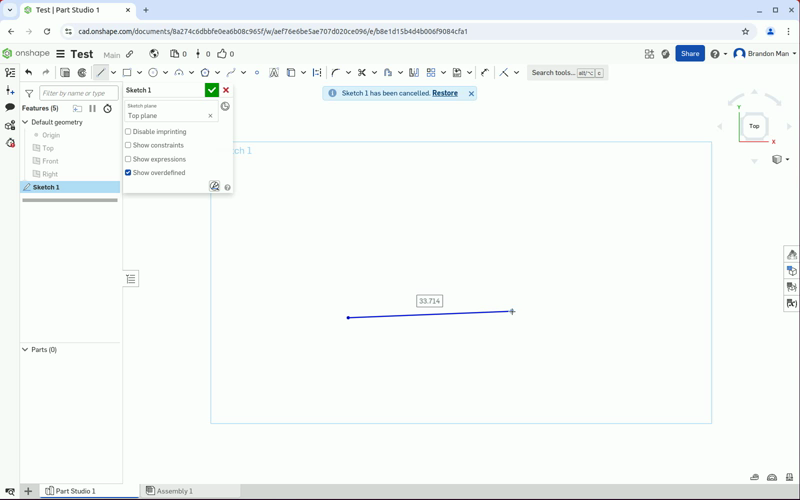
mouse_move(542, 311)
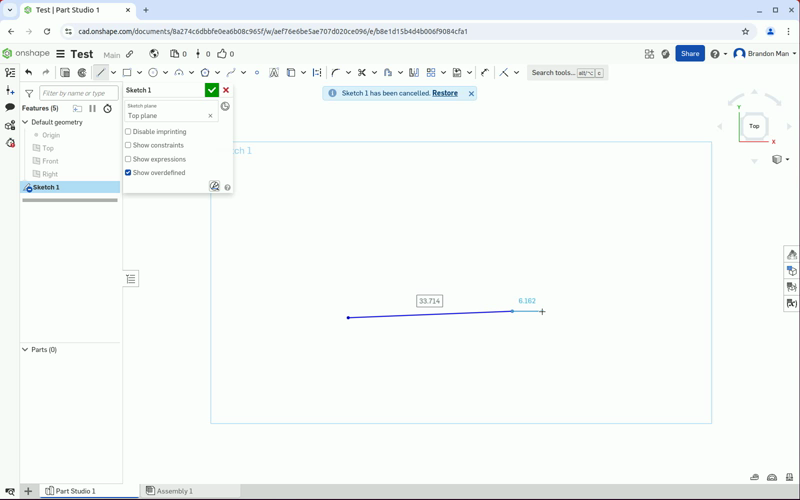
mouse_move(545, 261)
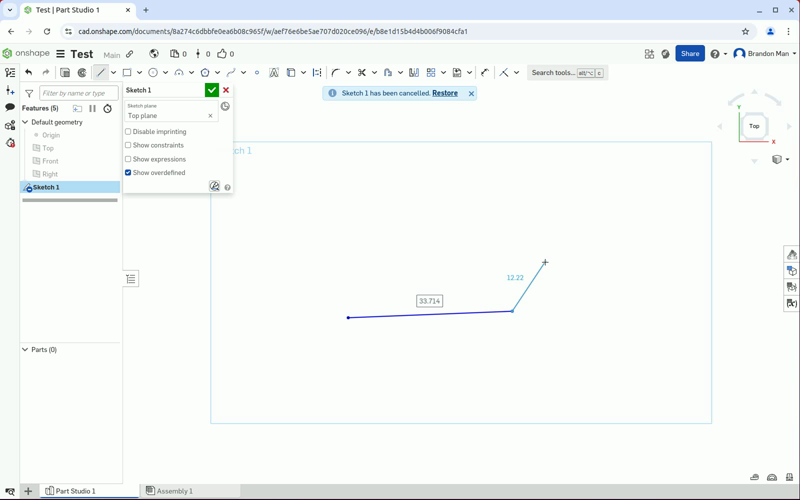
click(545, 261)
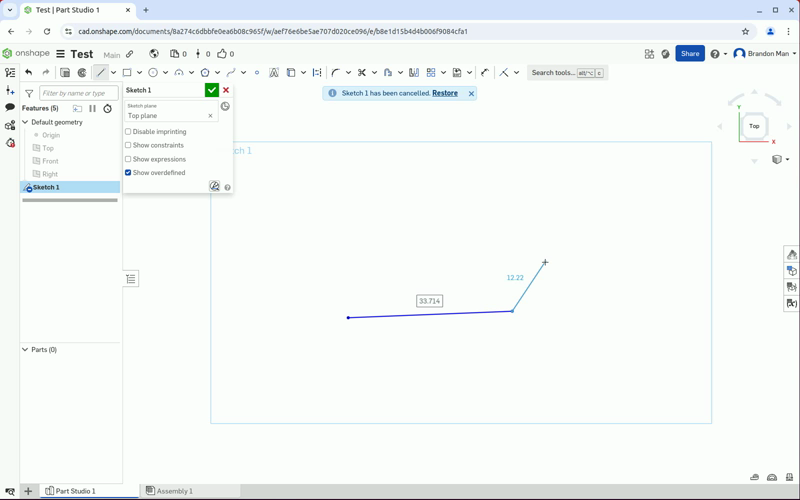
key_up(shift)
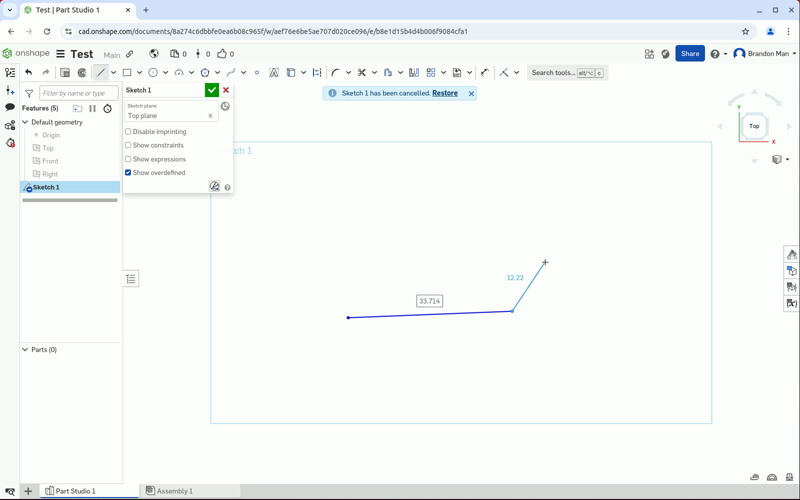
key_down(shift)
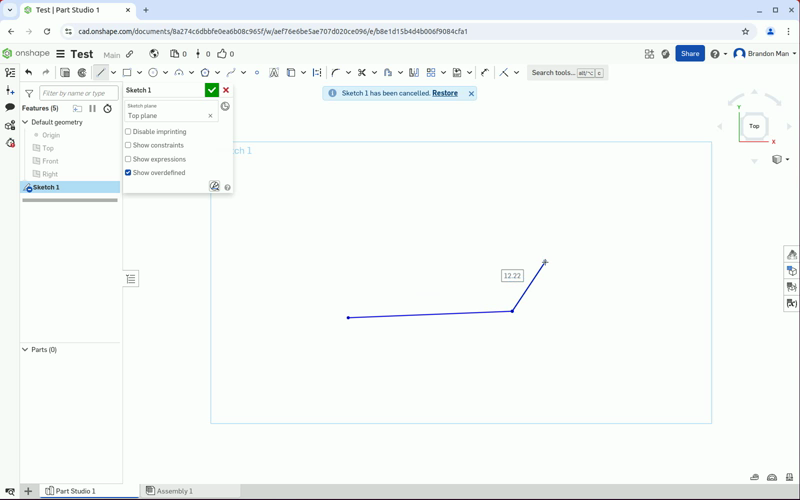
mouse_move(575, 261)
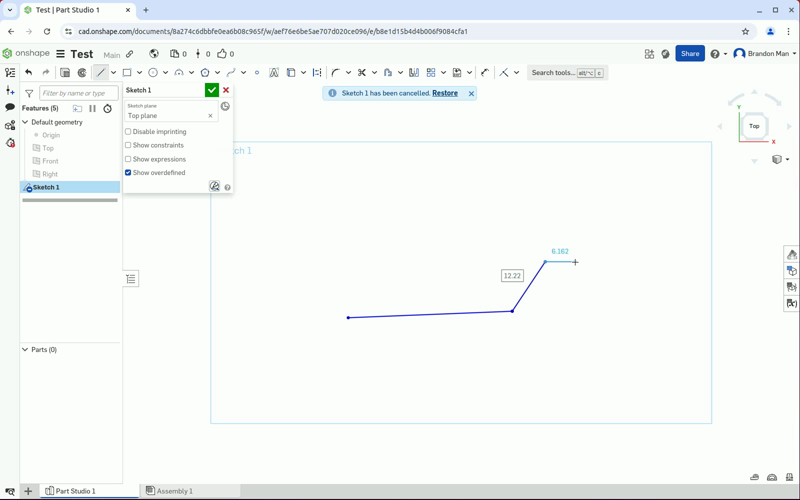
mouse_move(539, 236)
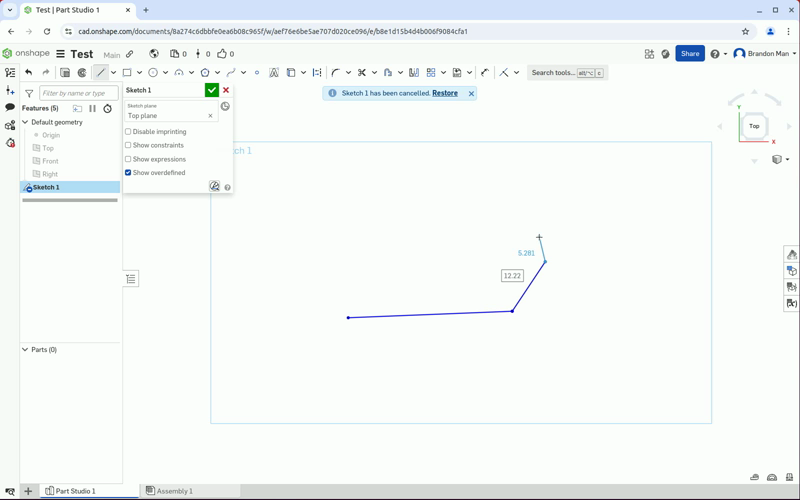
click(539, 236)
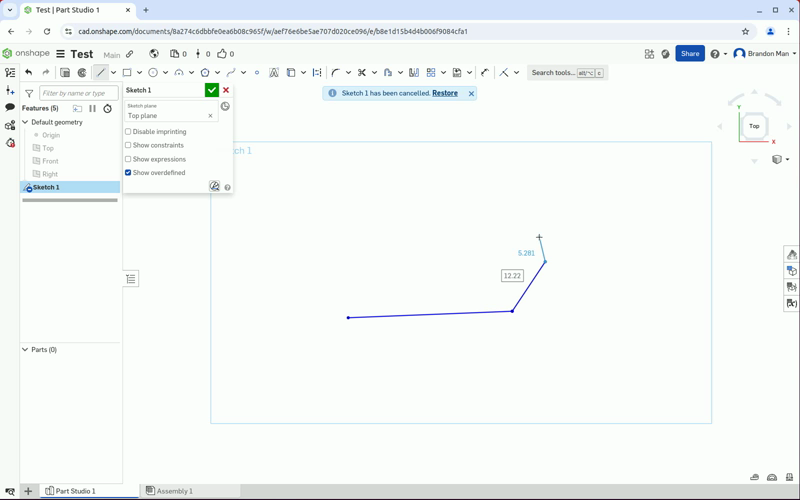
key_up(shift)
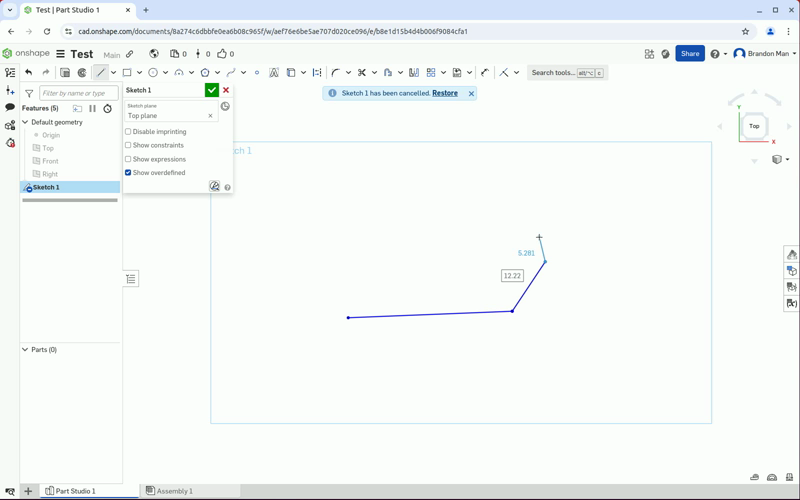
key_down(shift)
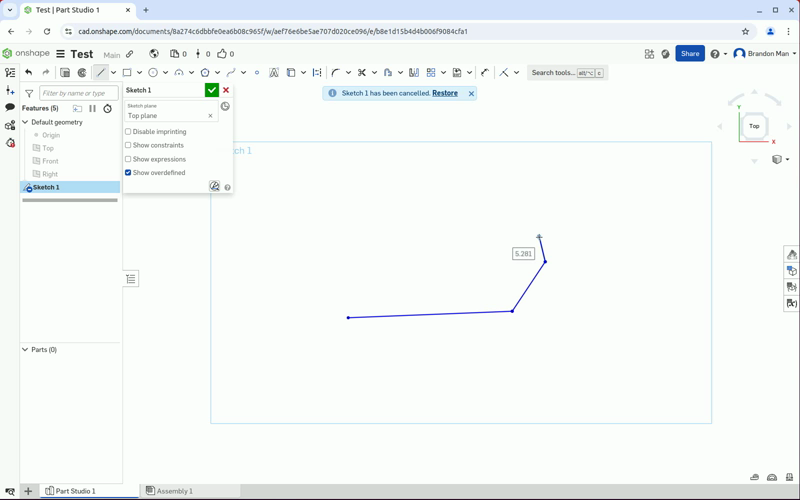
mouse_move(501, 292)
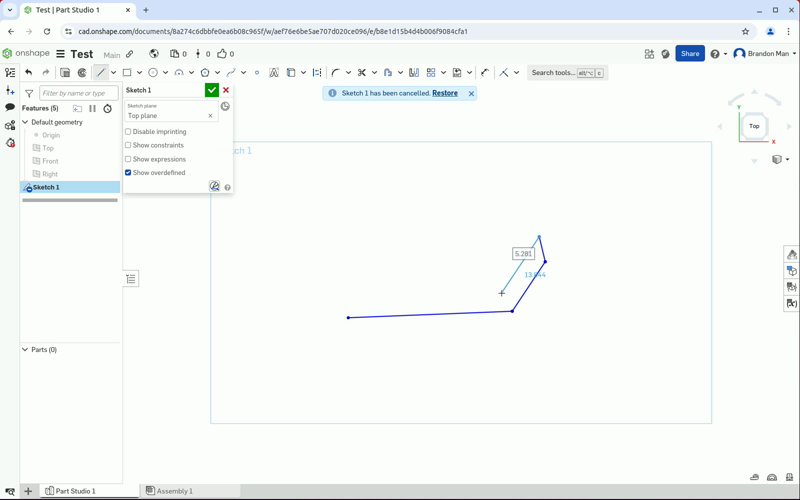
click(501, 292)
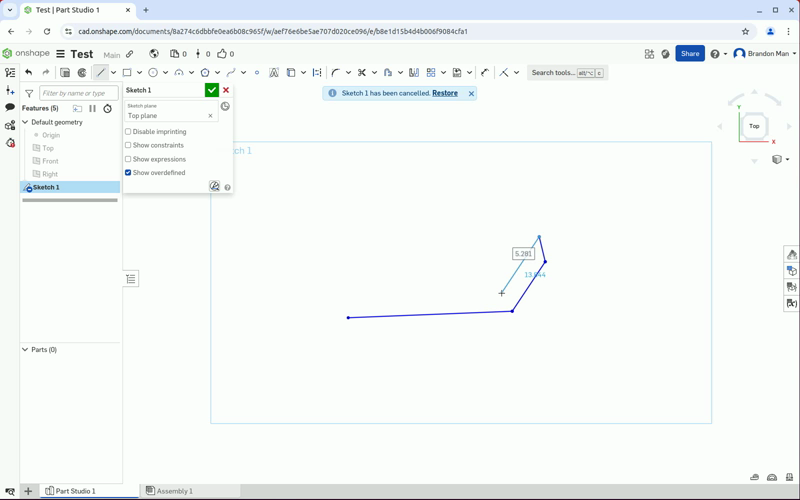
key_up(shift)
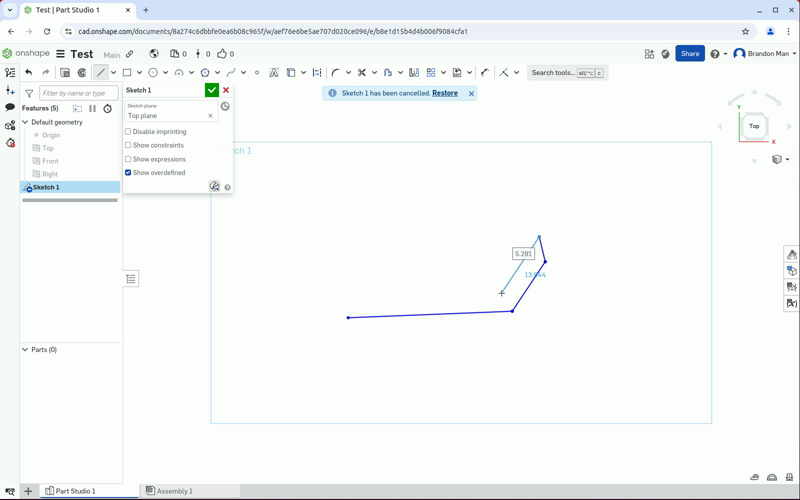
key_down(shift)
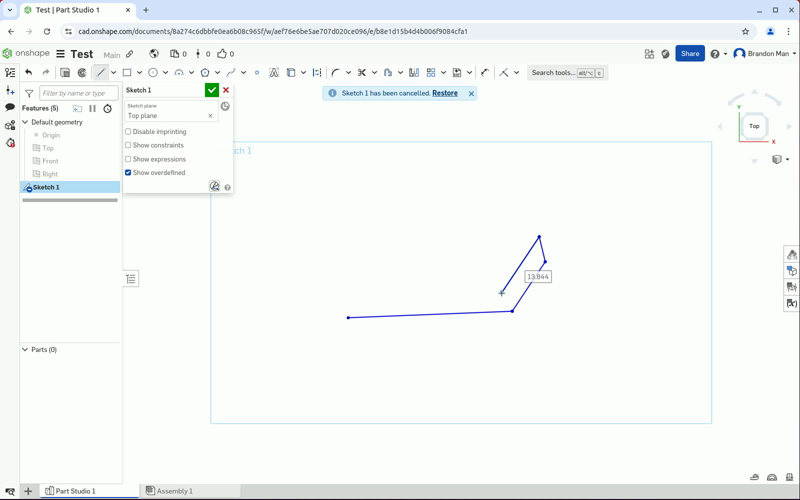
mouse_move(348, 297)
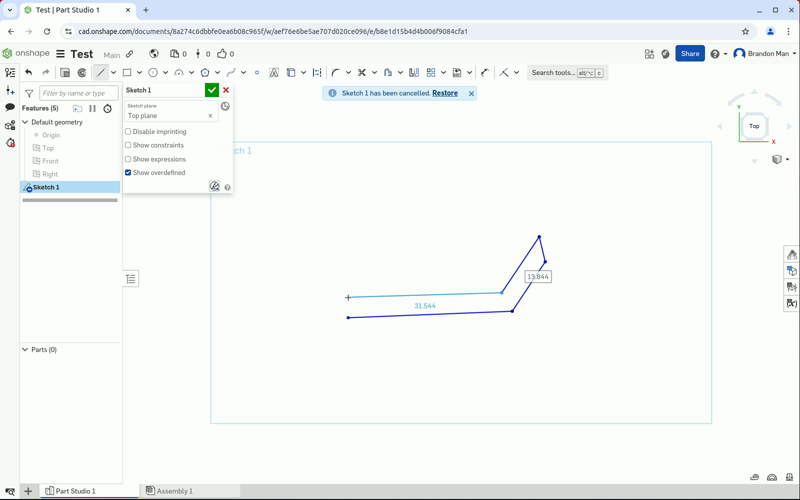
click(348, 297)
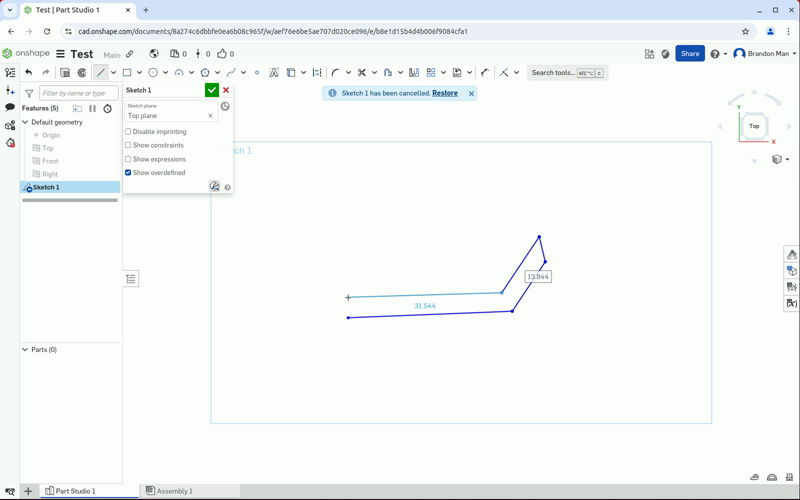
key_up(shift)
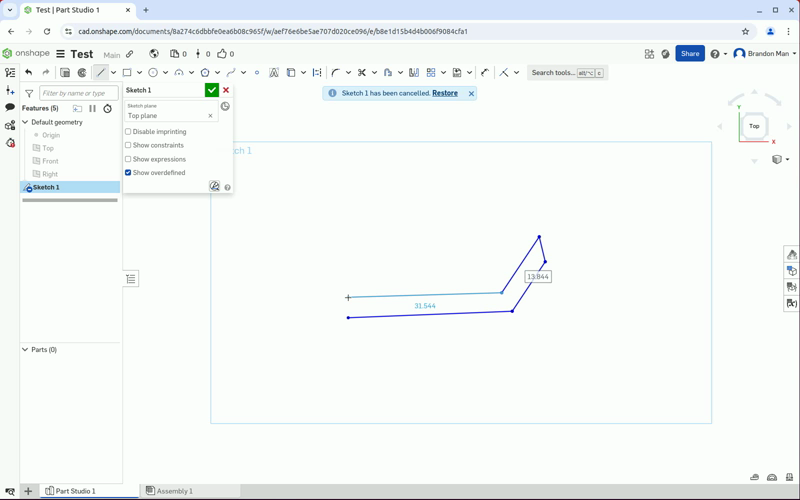
mouse_move(378, 297)
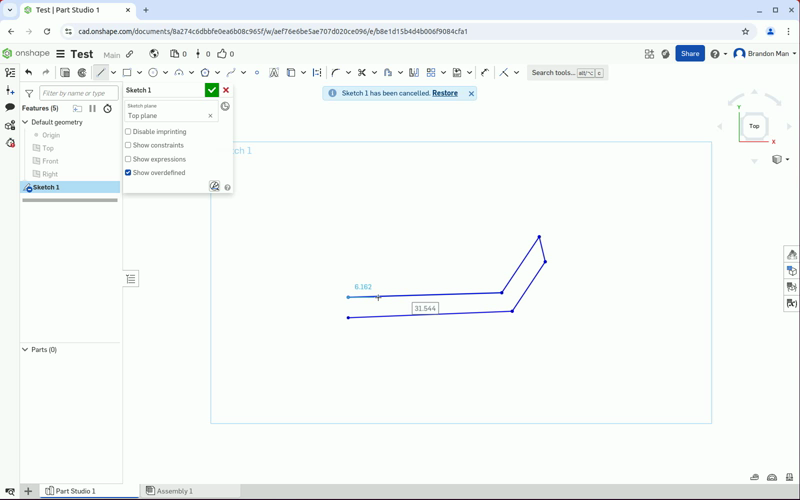
key_down(shift)
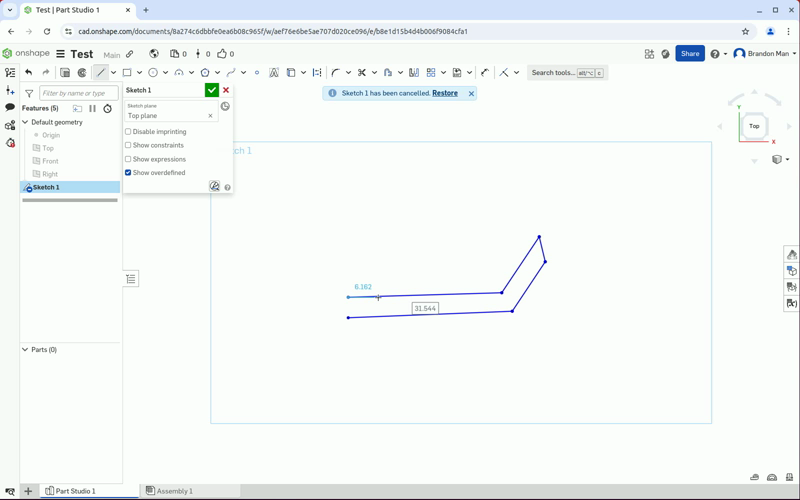
mouse_move(348, 317)
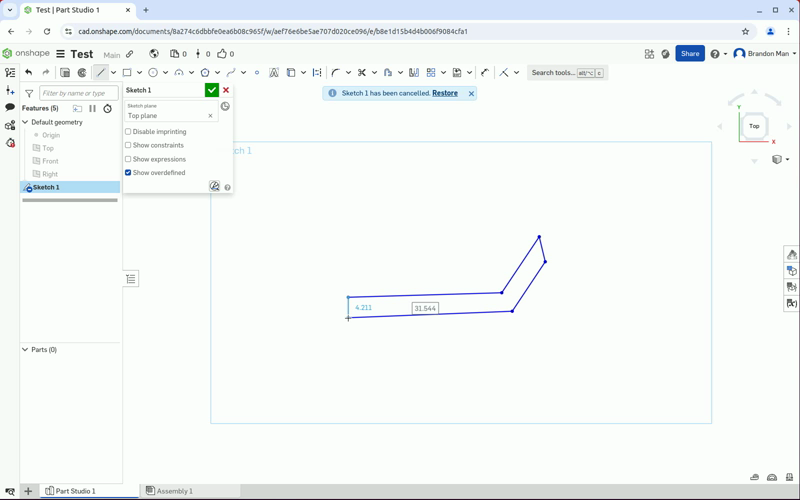
key_up(shift)
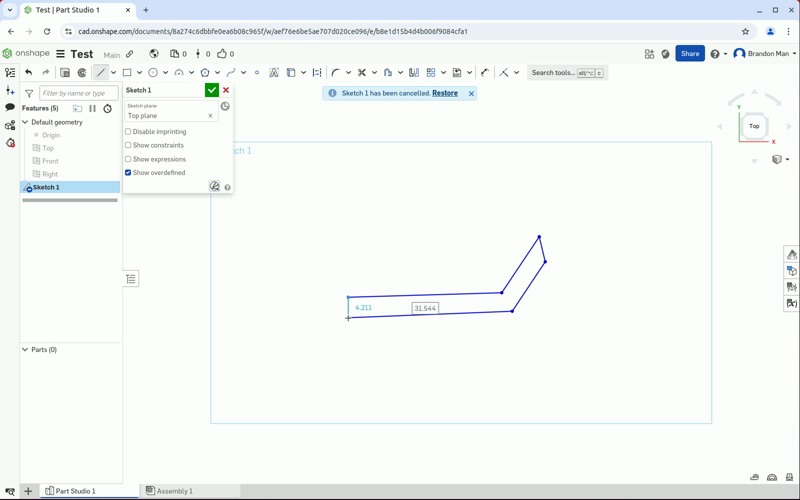
click(348, 317)
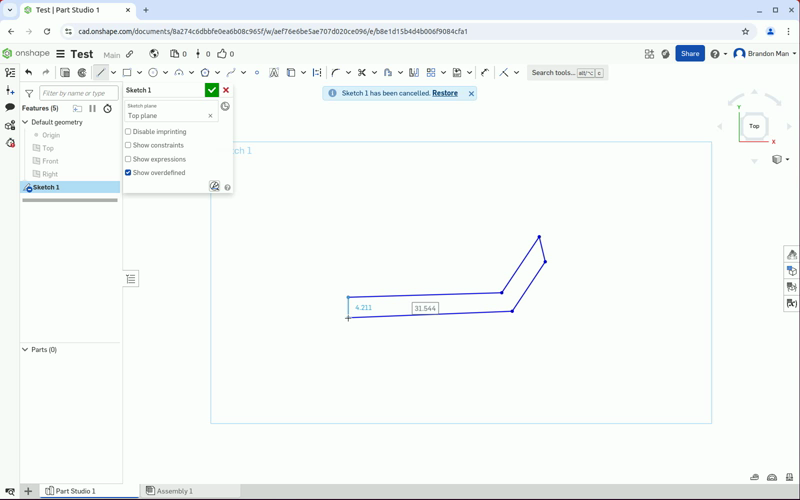
key(esc)
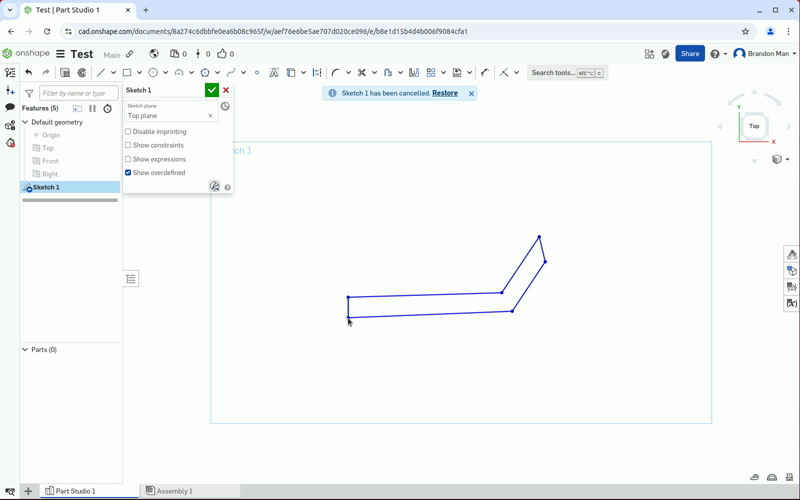
mouse_move(397, 310)
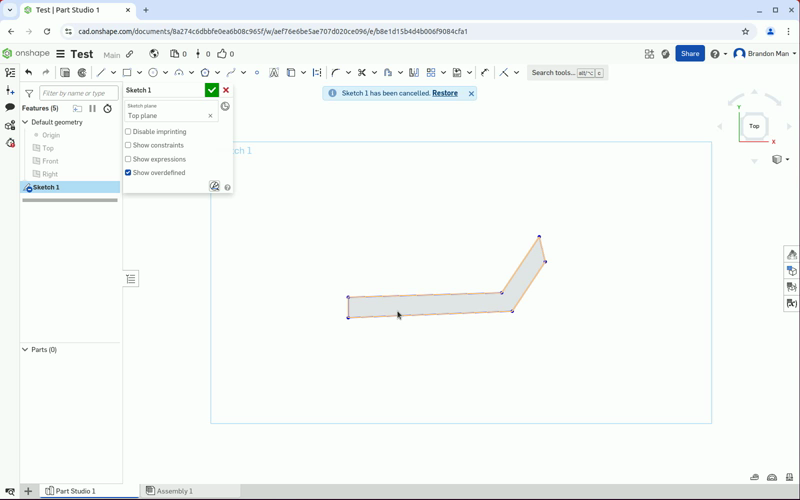
click(397, 310)
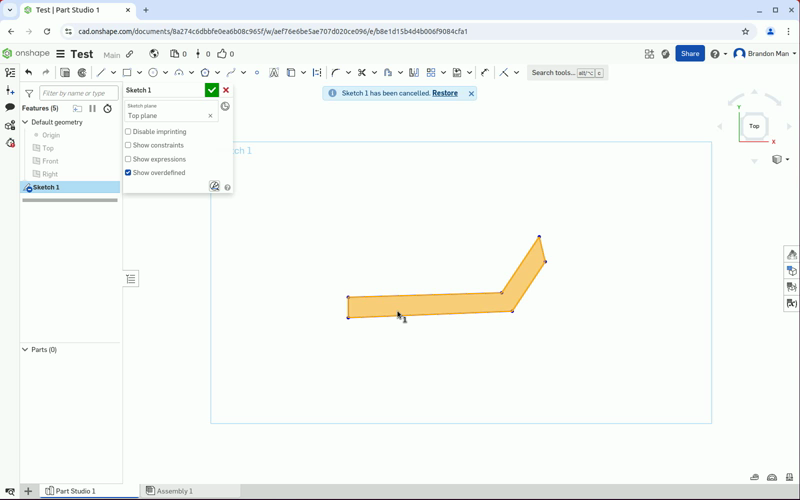
mouse_move(73, 352)
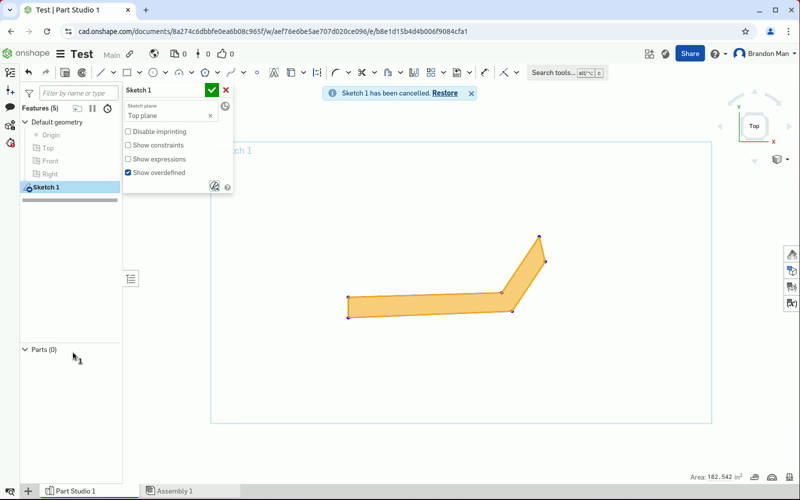
key(shift+y)
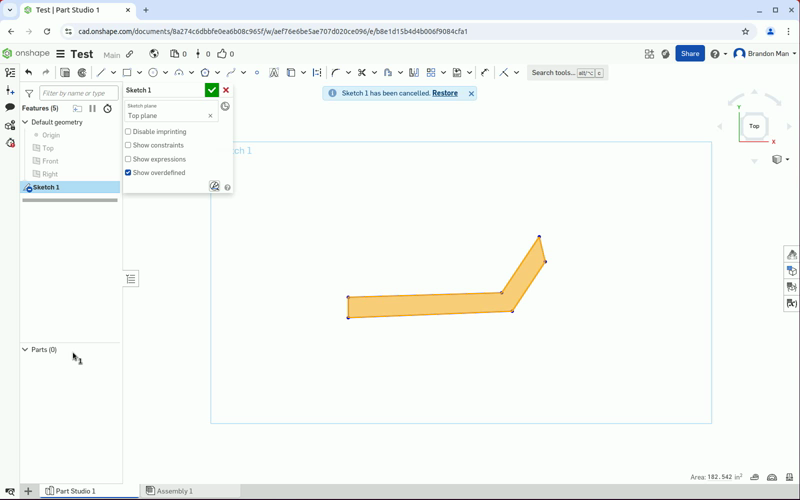
key(shift+e)
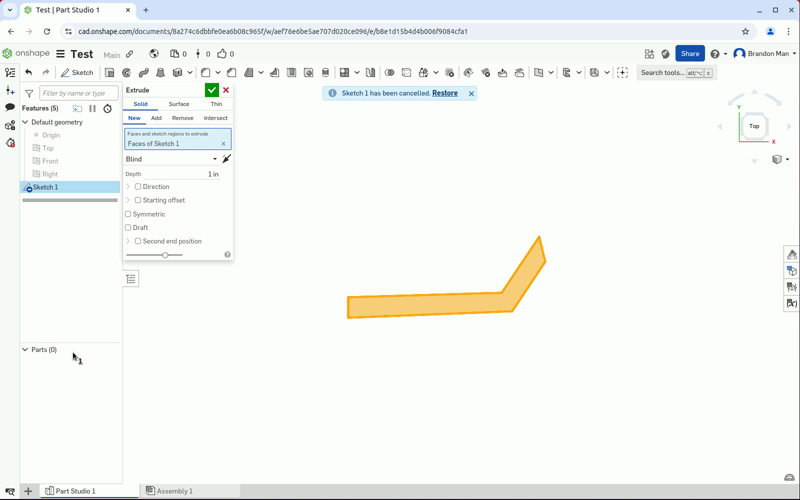
mouse_move(143, 106)
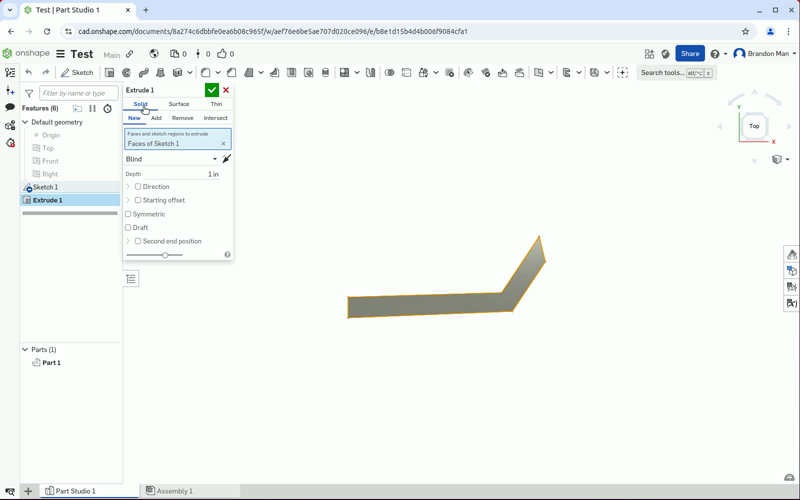
click(143, 106)
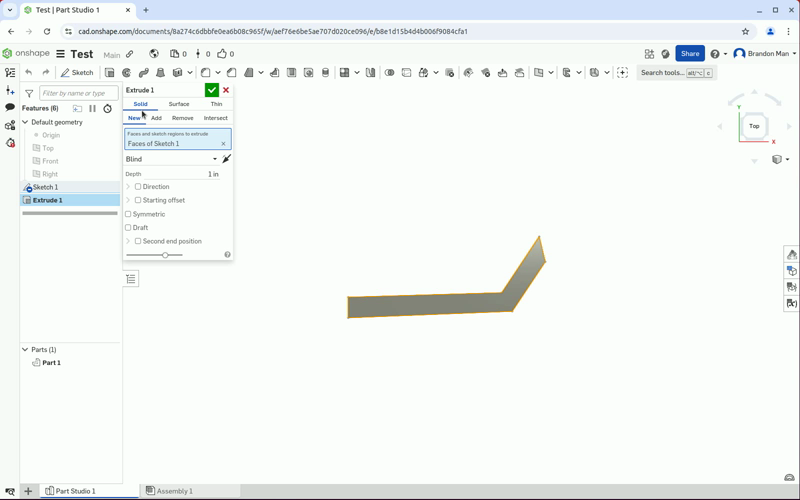
mouse_move(137, 120)
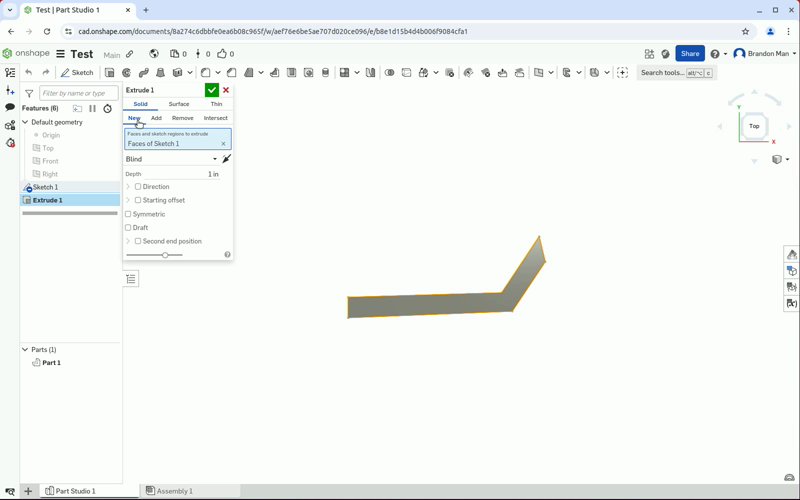
click(137, 120)
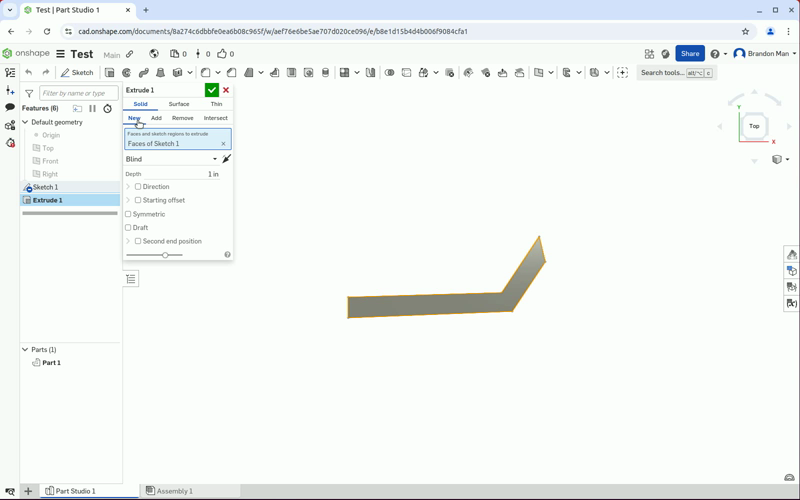
key(tab, 4)
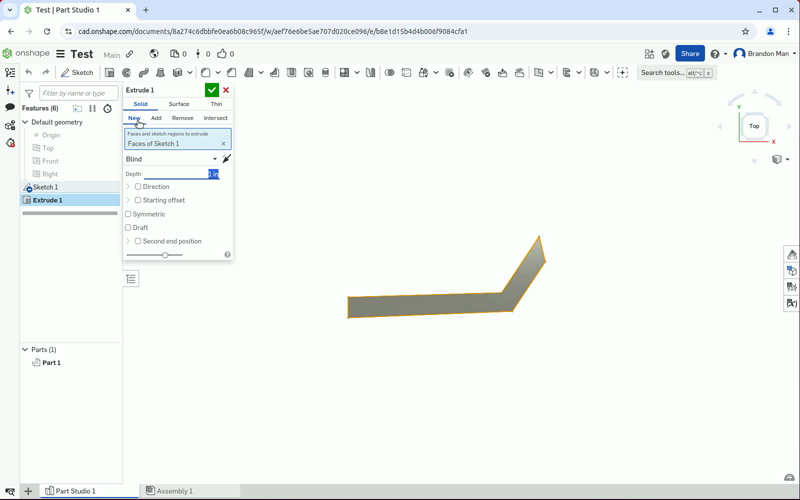
text(2.648)
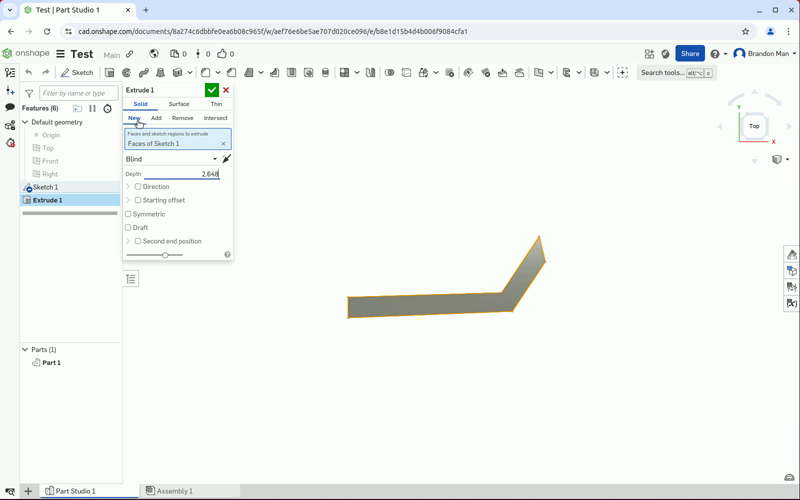
key(enter)
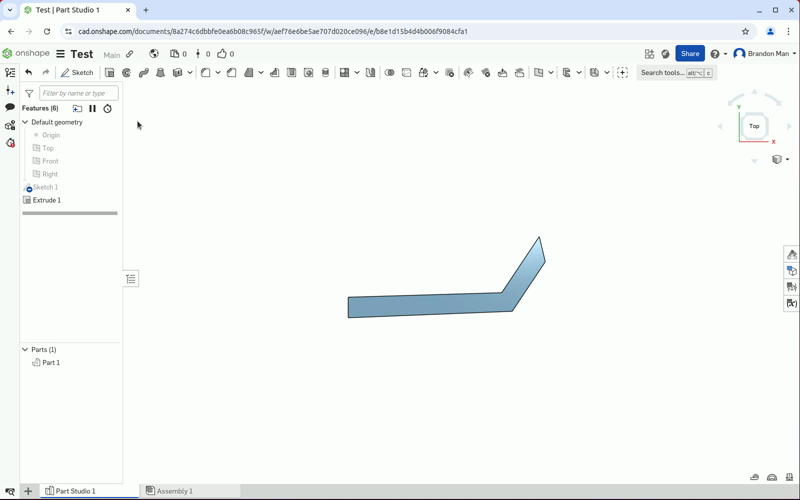
key(shift+h)
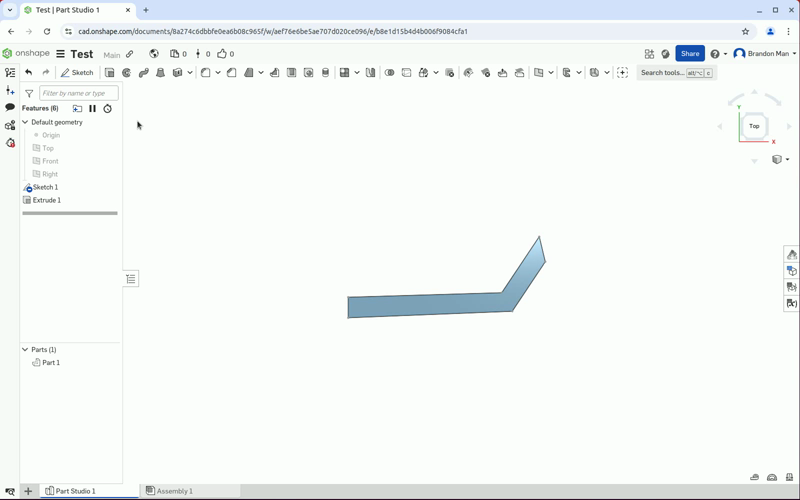
key(shift+h)
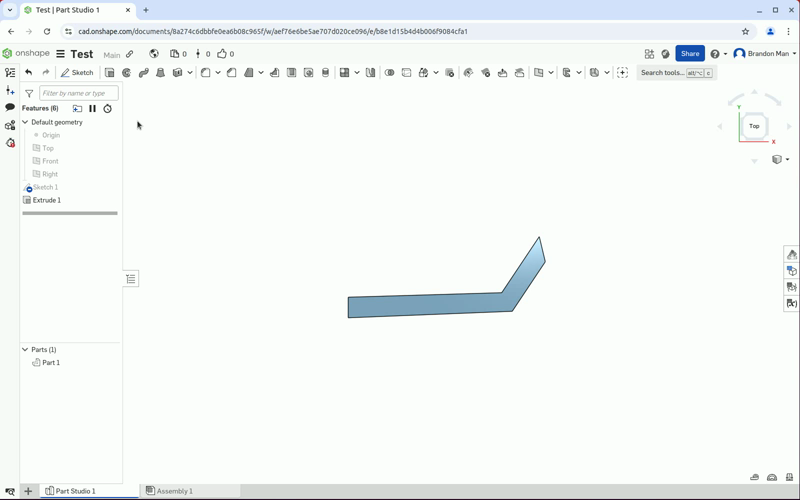
mouse_move(73, 189)
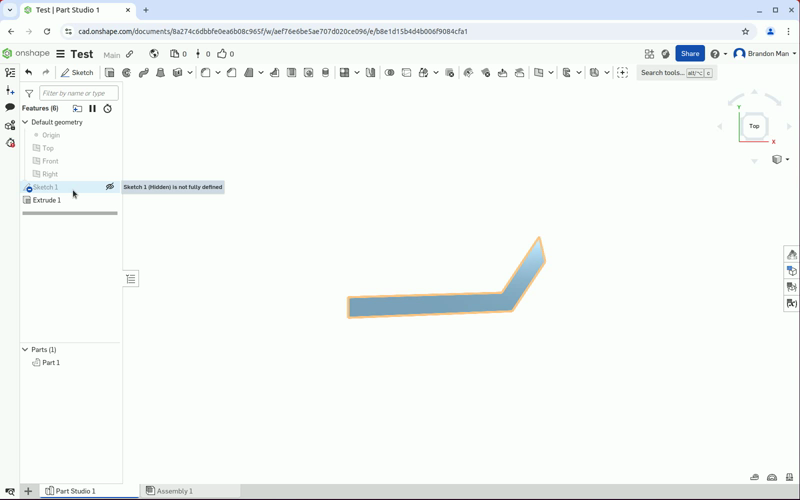
click(73, 189)
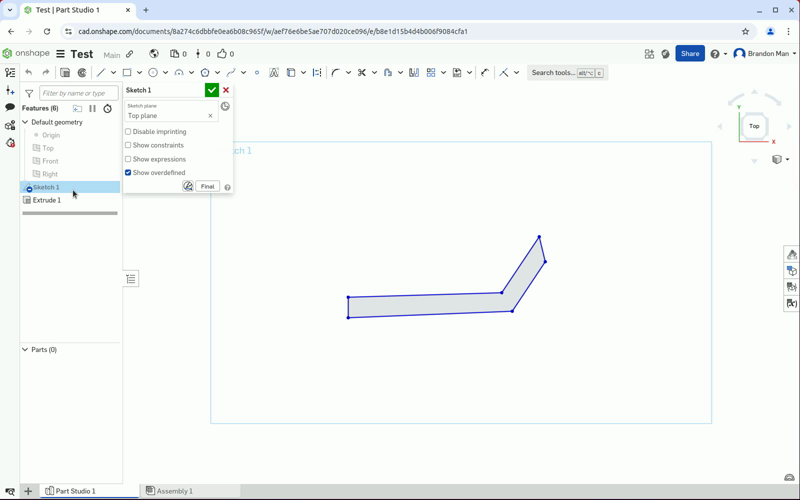
mouse_move(229, 92)
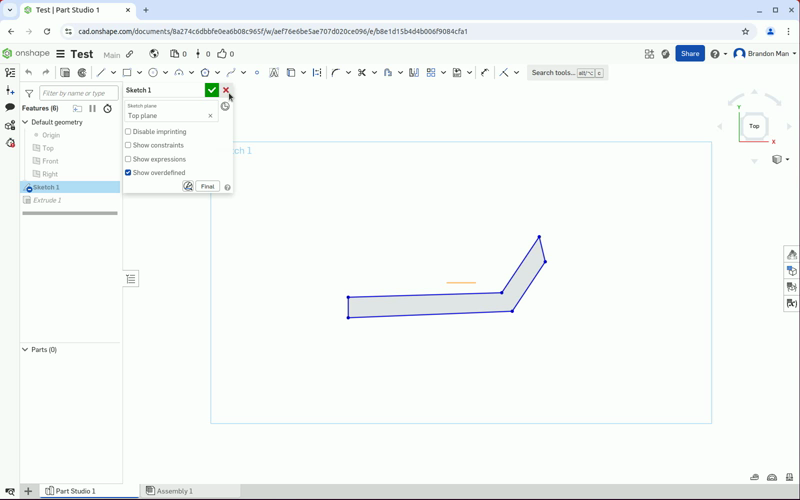
click(229, 92)
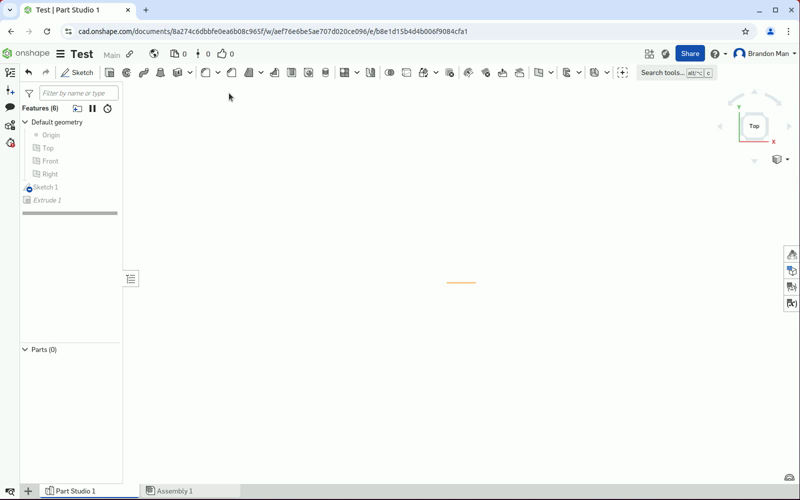
mouse_move(541, 75)
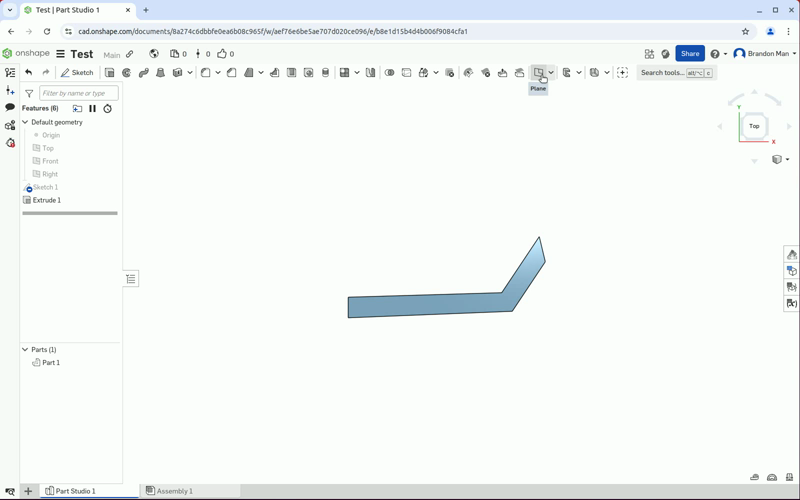
click(541, 75)
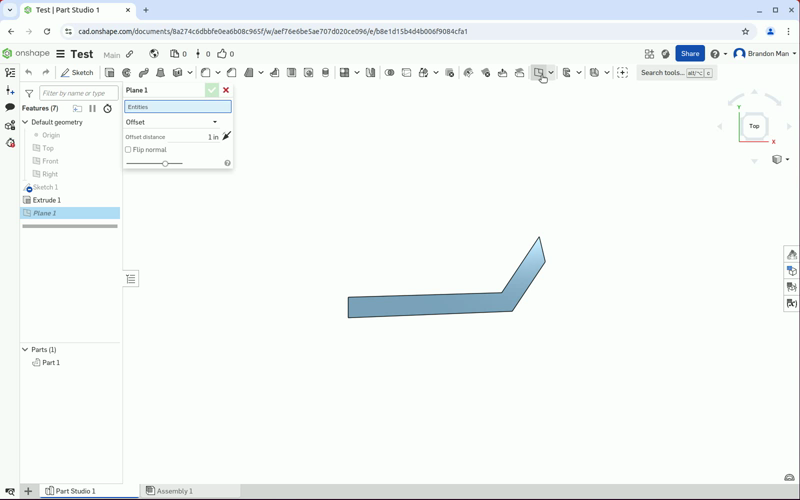
mouse_move(73, 150)
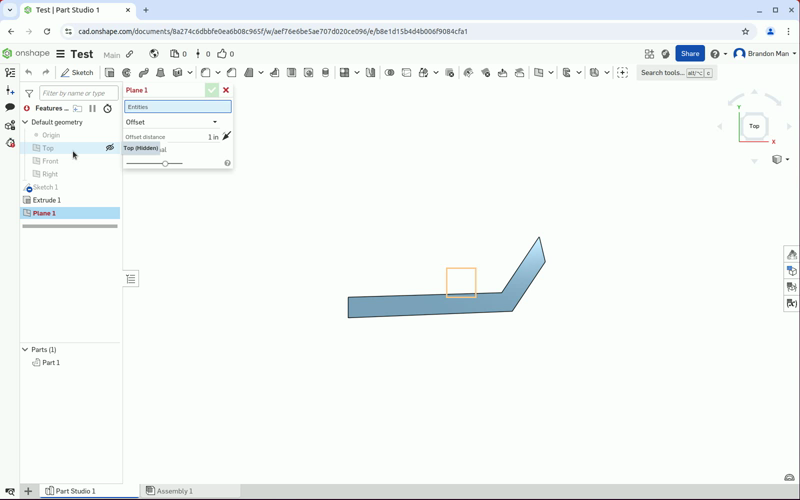
click(73, 150)
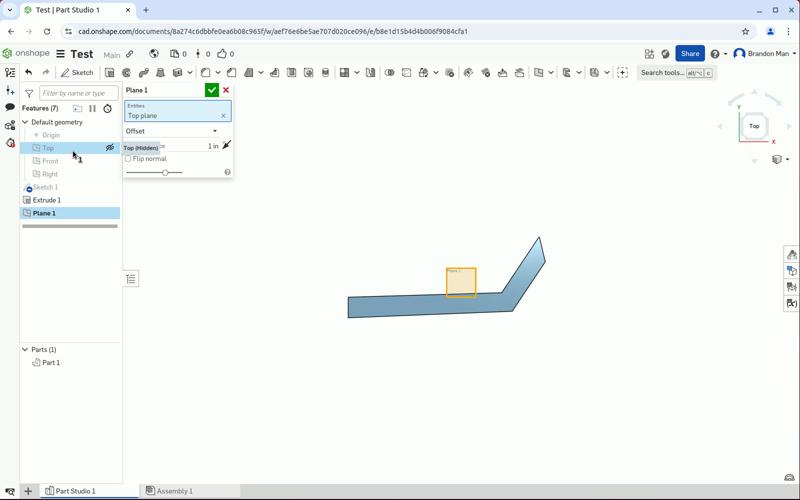
key(tab, 2)
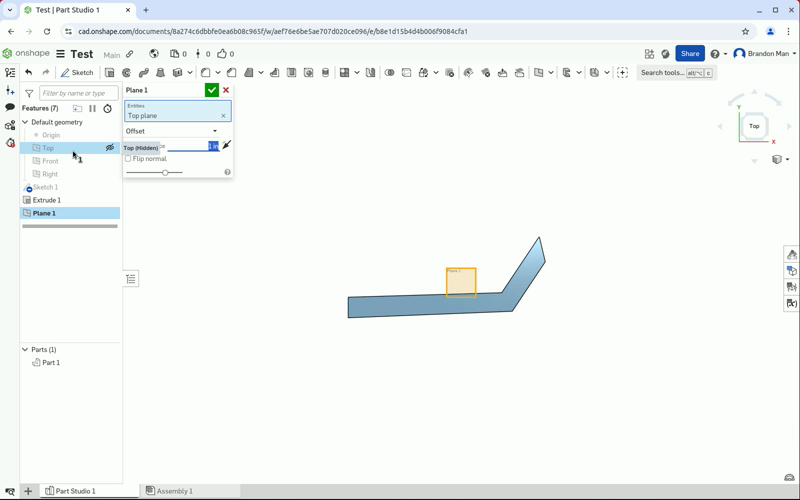
text(2.65)
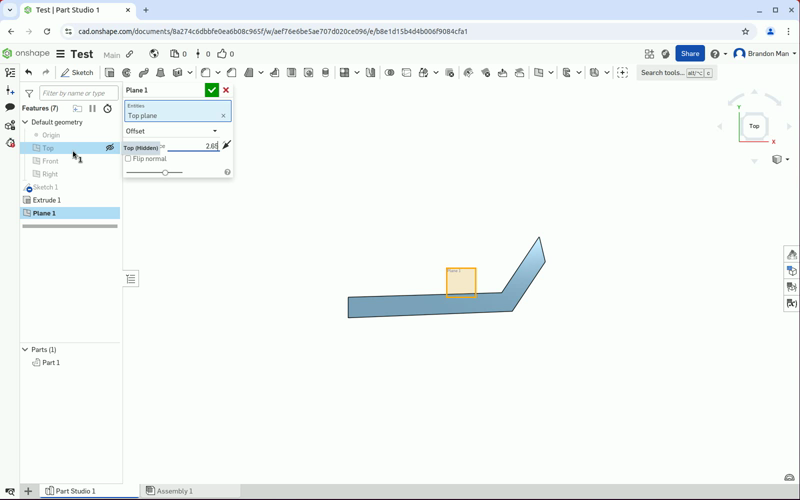
key(enter, 2)
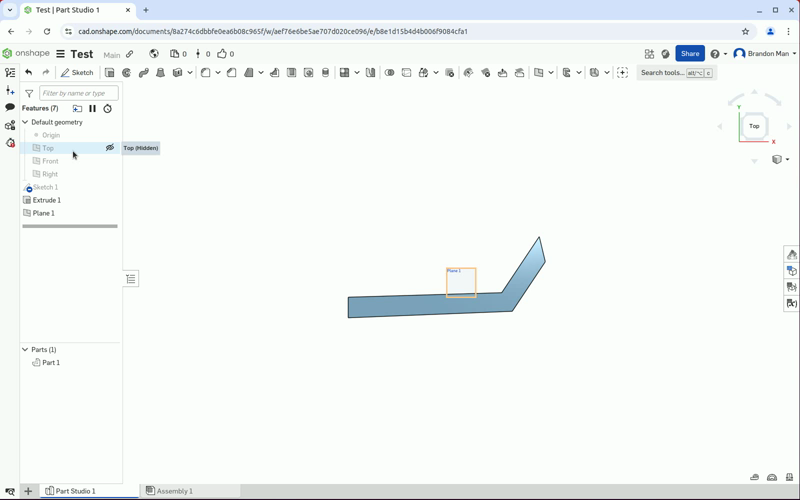
key(shift+s)
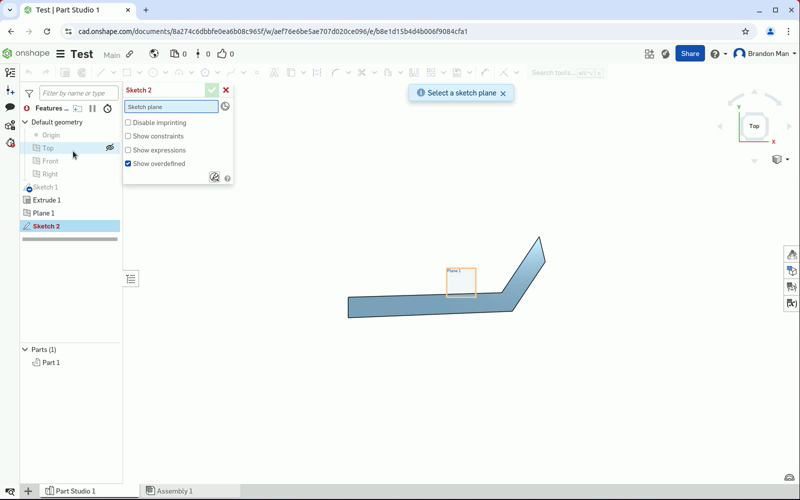
mouse_move(73, 215)
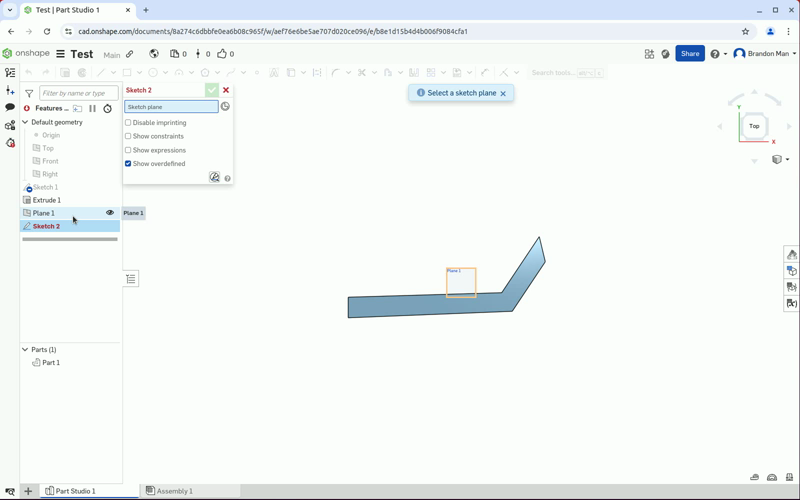
click(73, 215)
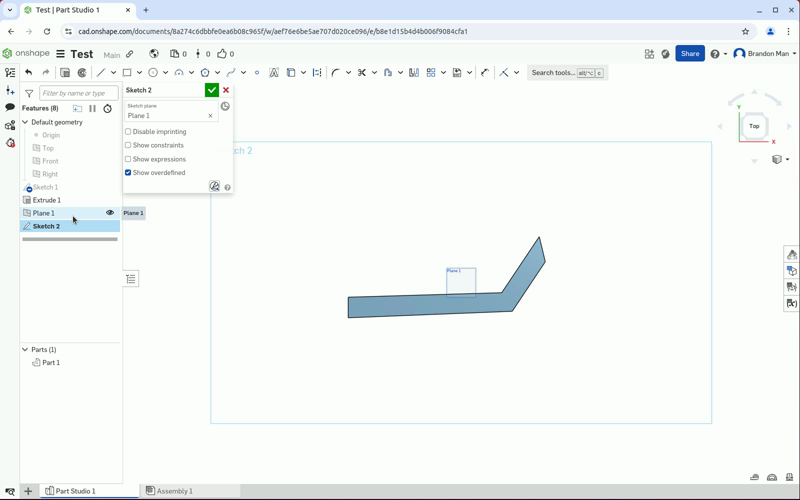
mouse_move(73, 352)
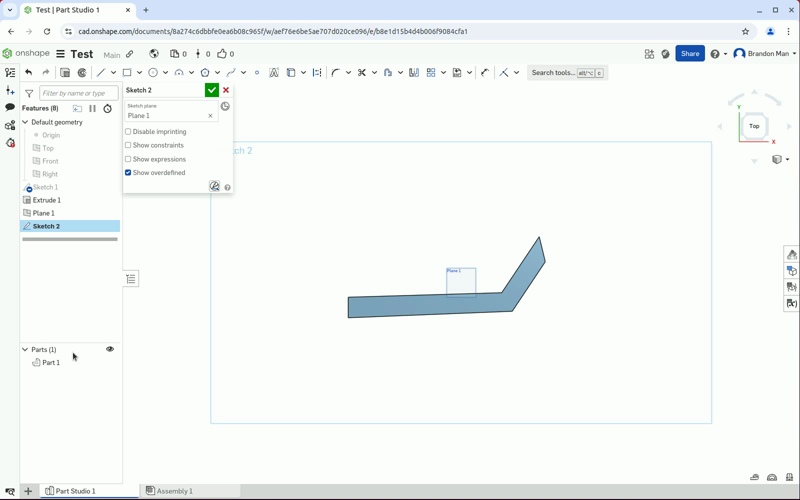
key(y)
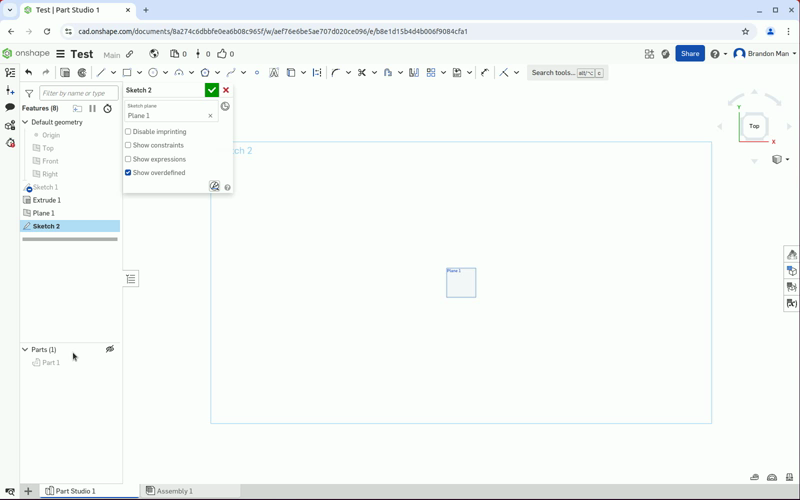
key(c)
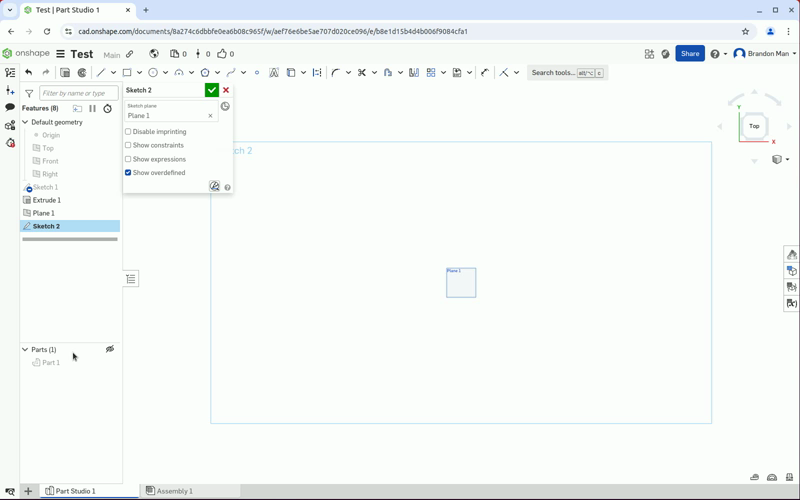
key_down(shift)
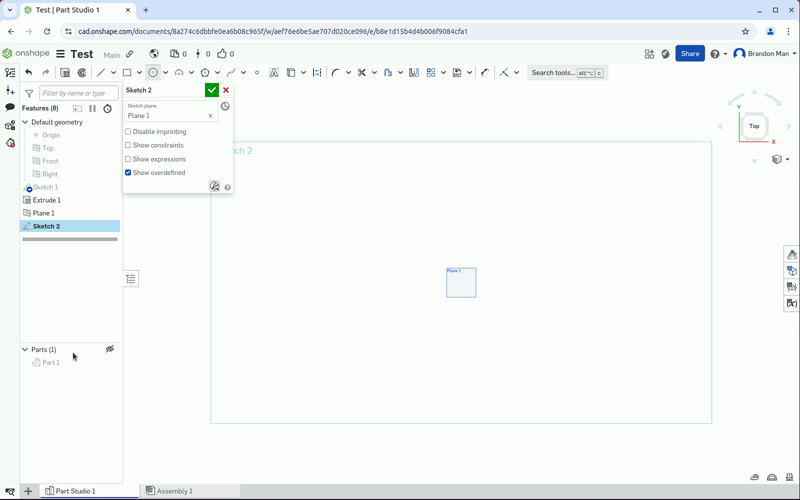
mouse_move(422, 309)
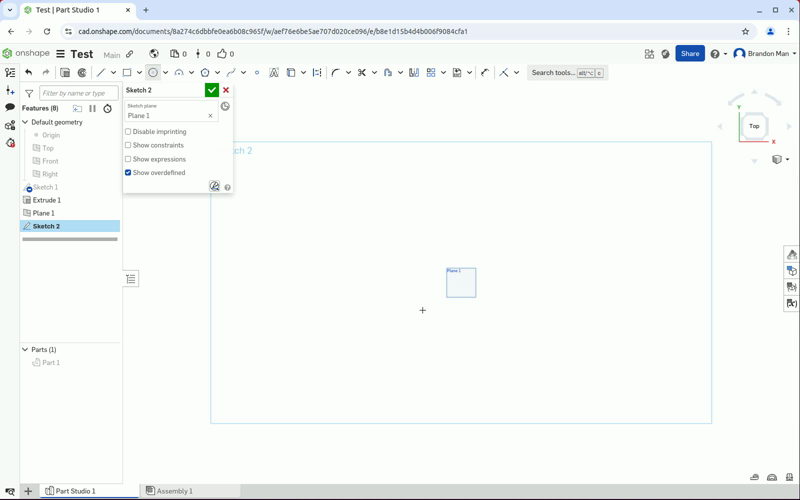
click(422, 309)
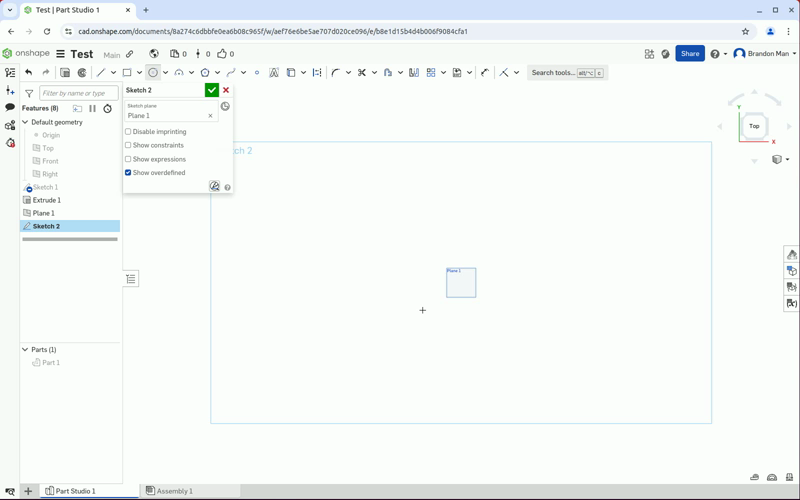
key_up(shift)
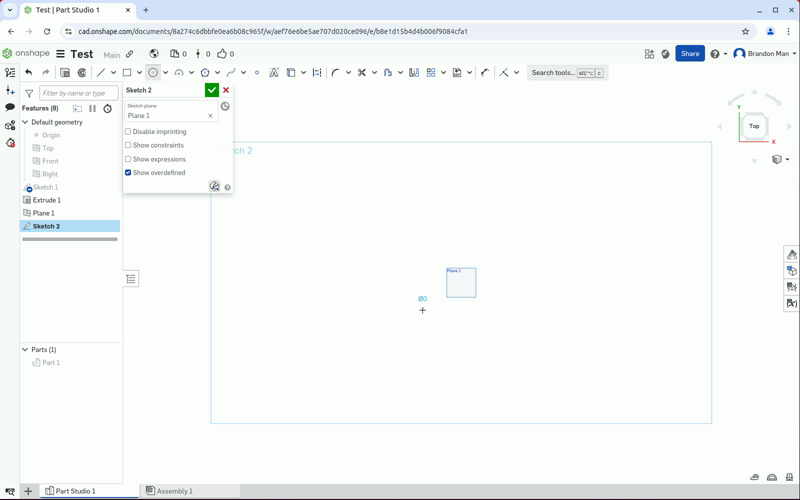
mouse_move(424, 309)
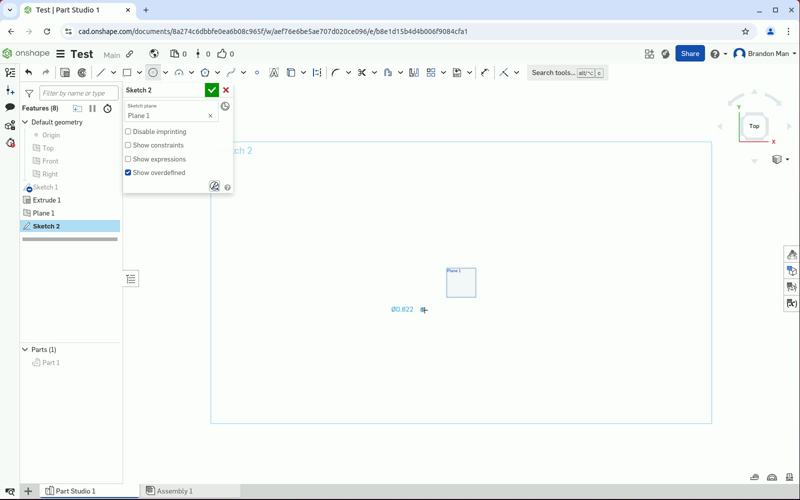
scroll(6)
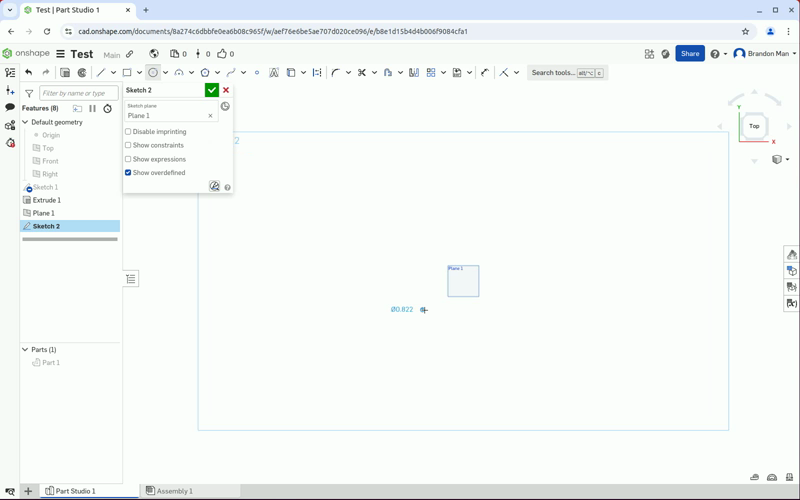
scroll(6)
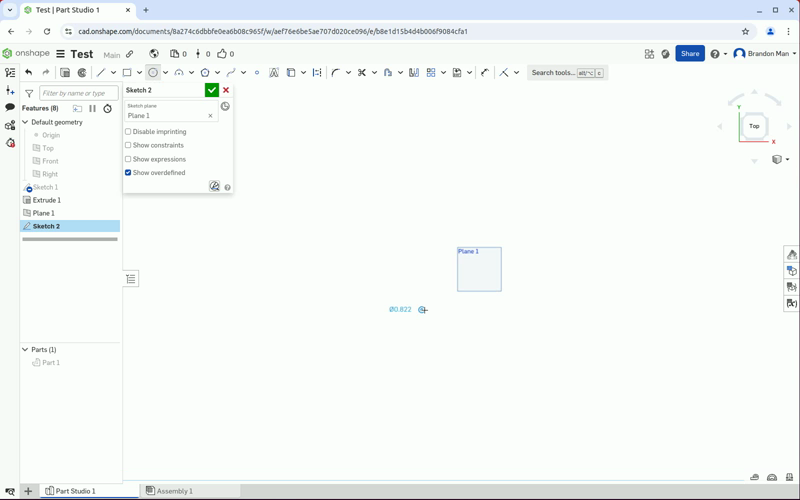
scroll(6)
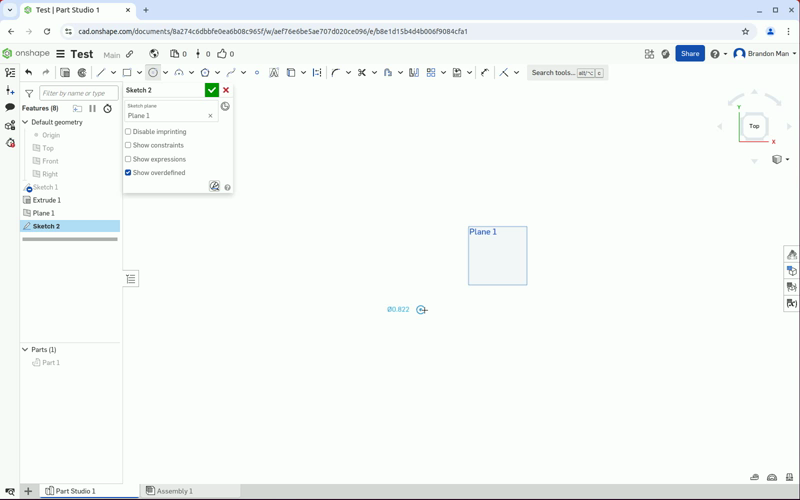
scroll(6)
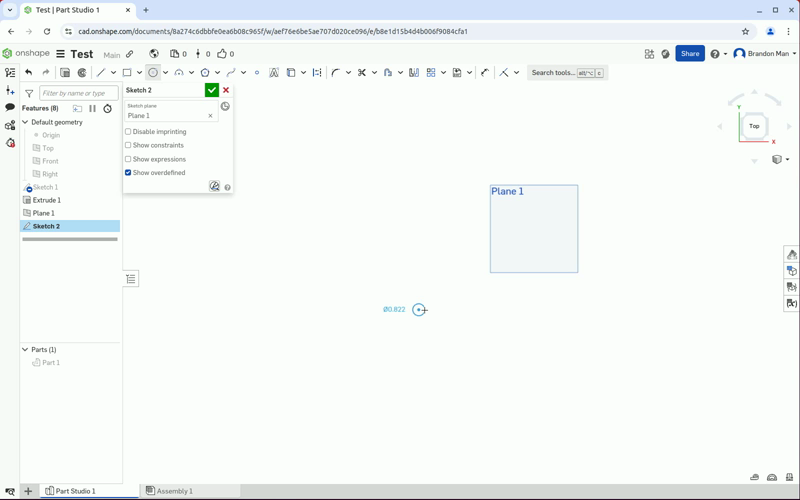
scroll(6)
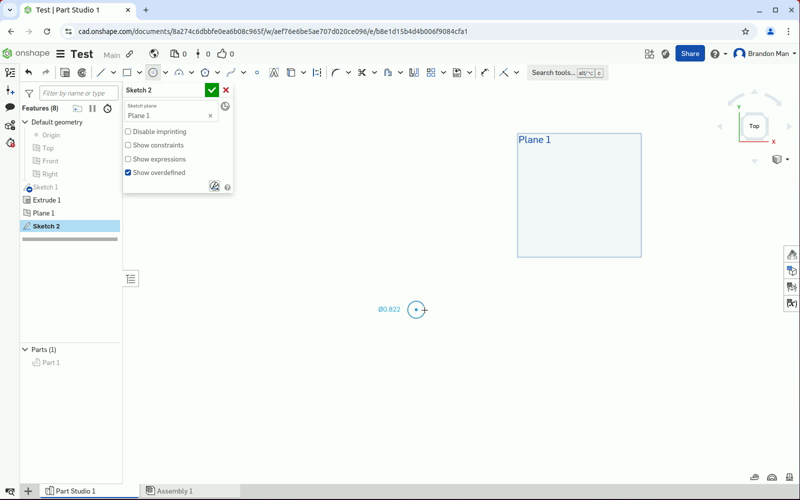
scroll(6)
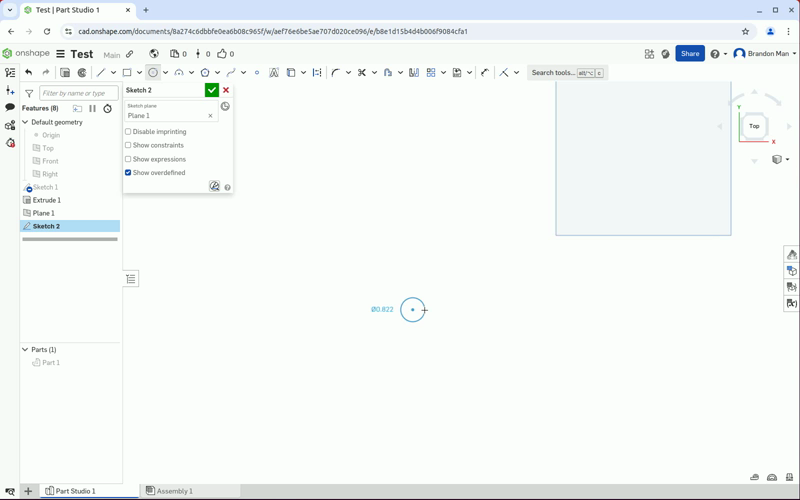
scroll(6)
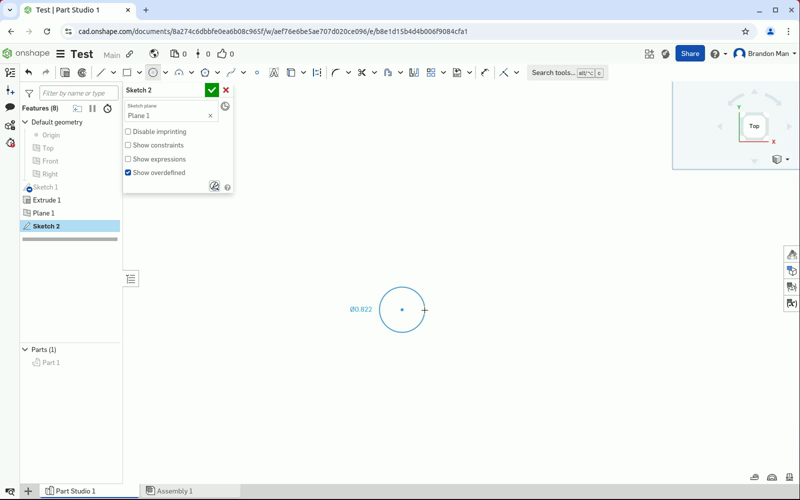
click(424, 309)
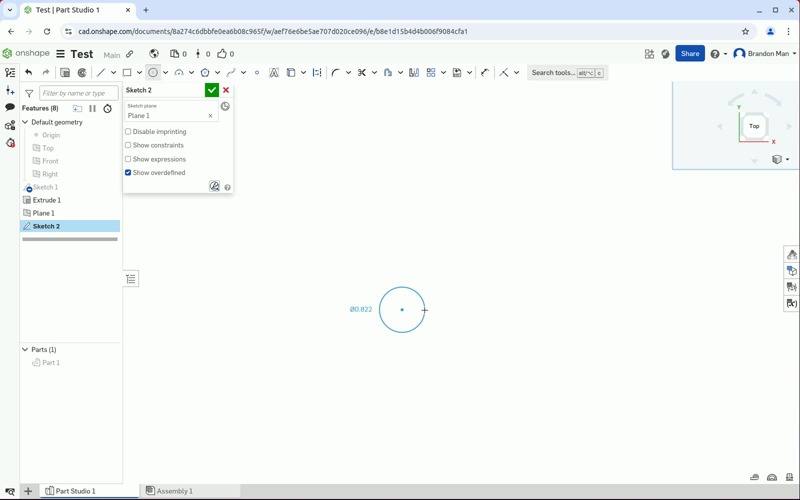
scroll(-6)
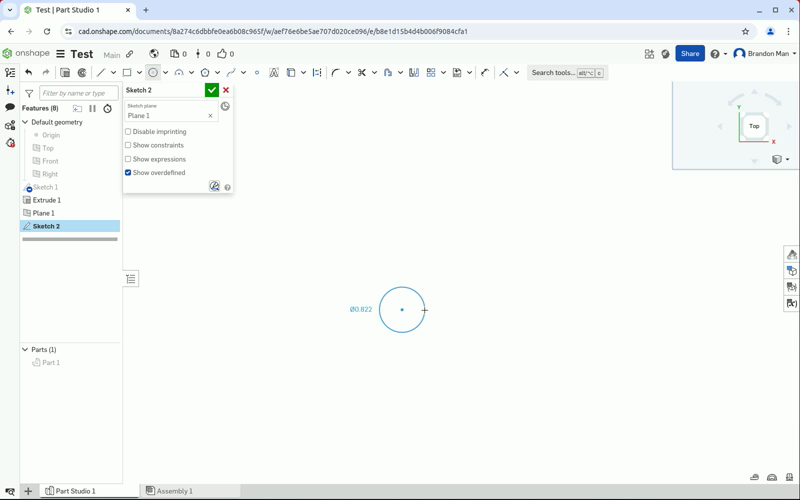
scroll(-6)
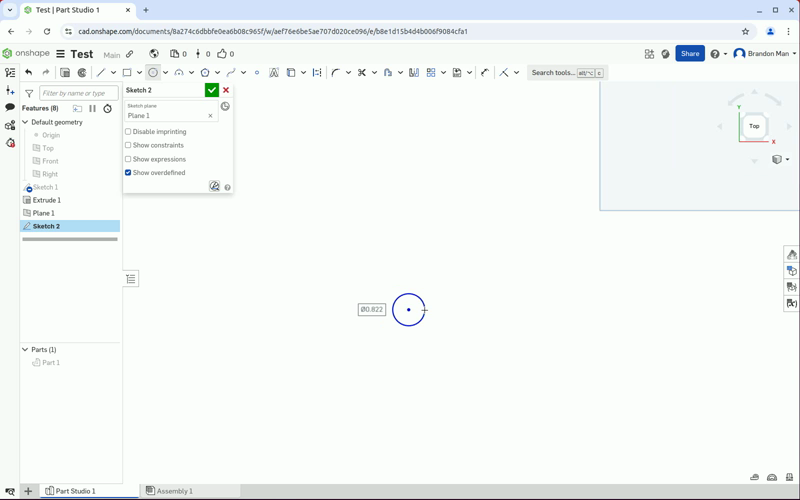
scroll(-6)
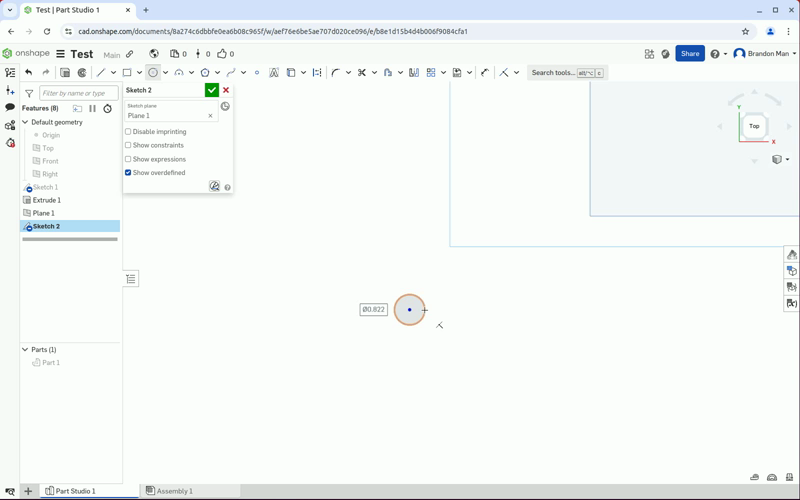
scroll(-6)
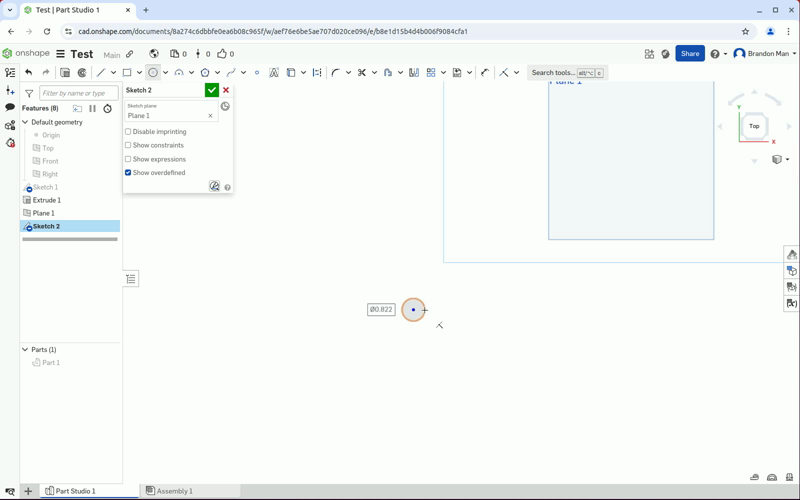
scroll(-6)
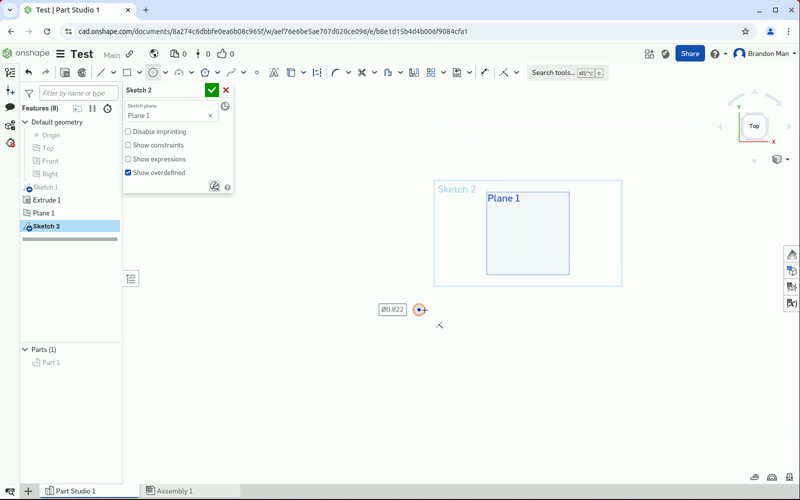
scroll(-6)
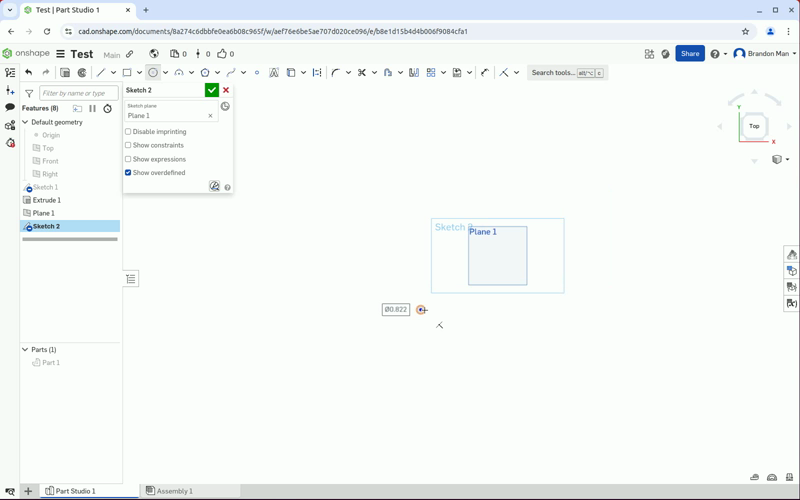
scroll(-6)
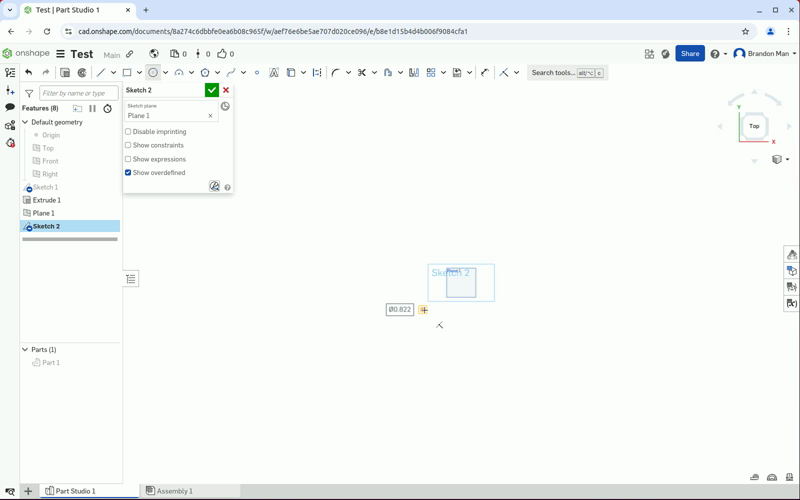
key(esc)
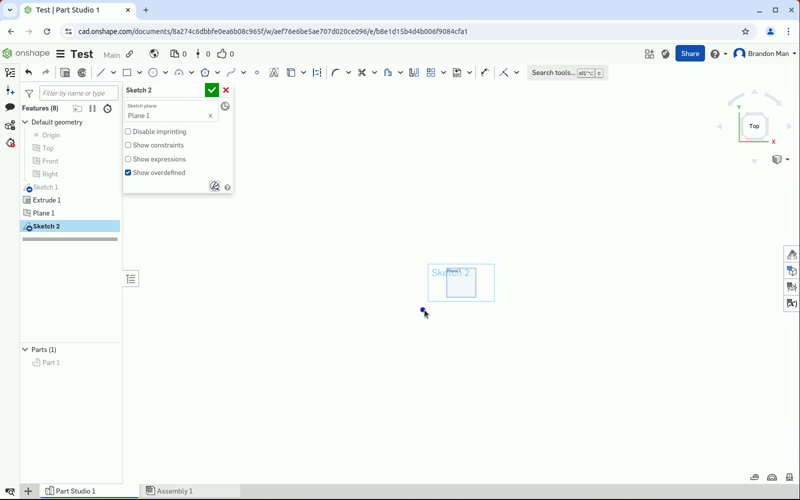
mouse_move(424, 309)
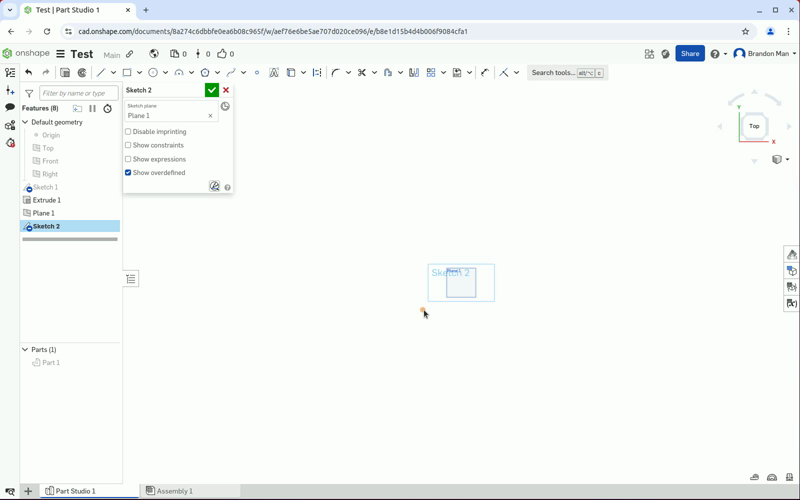
scroll(6)
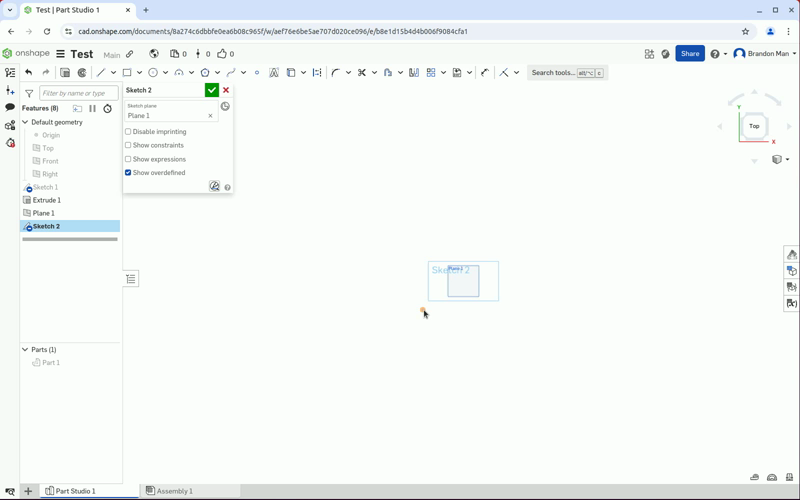
scroll(6)
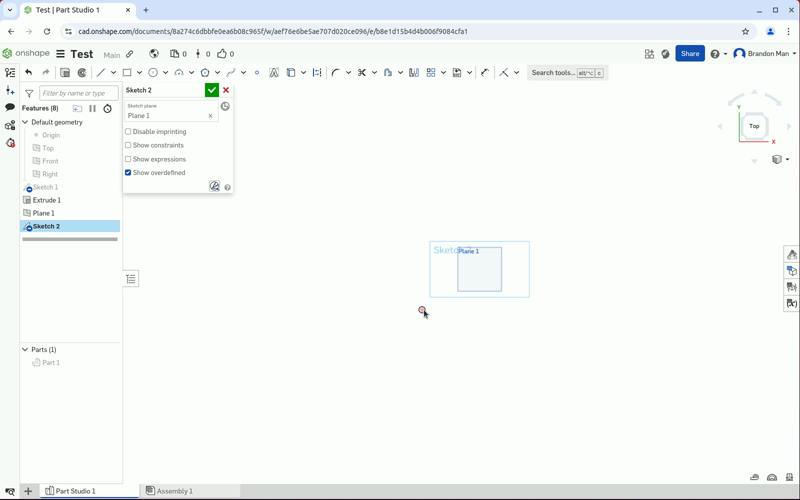
scroll(6)
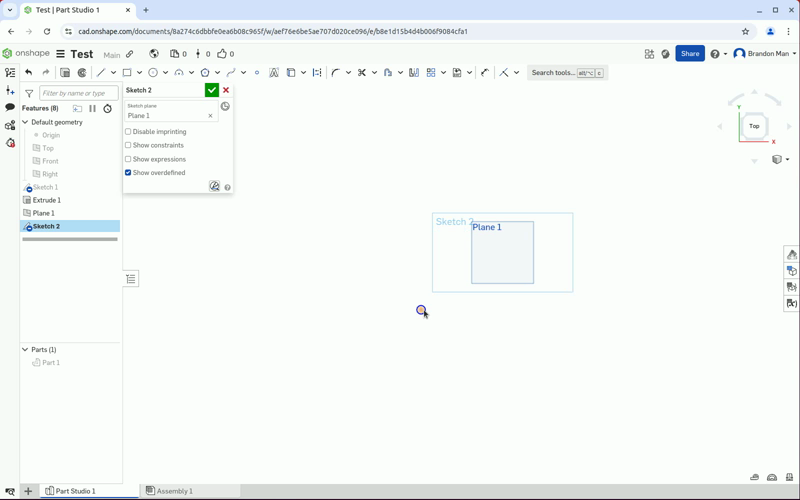
scroll(6)
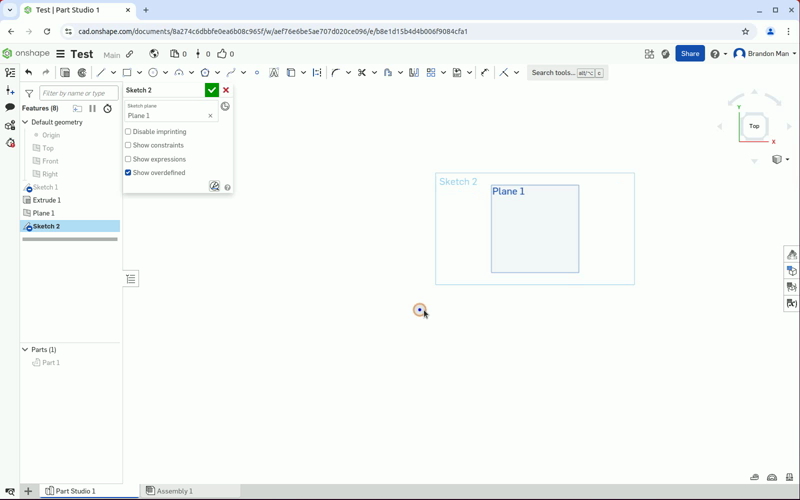
scroll(6)
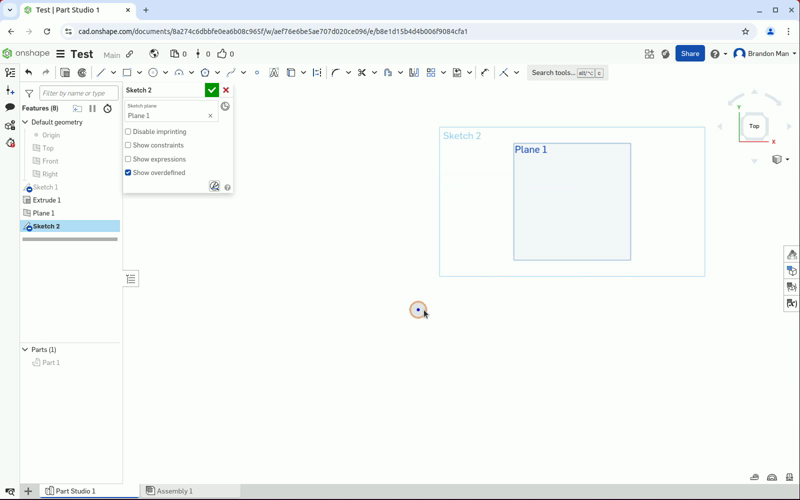
scroll(6)
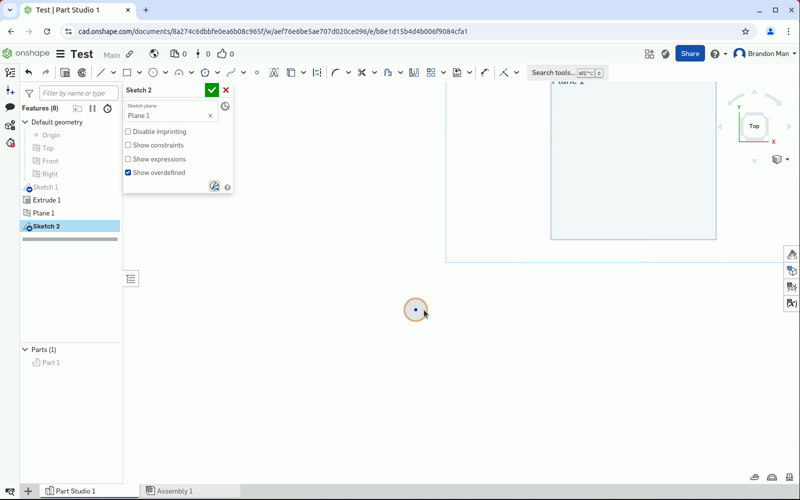
scroll(6)
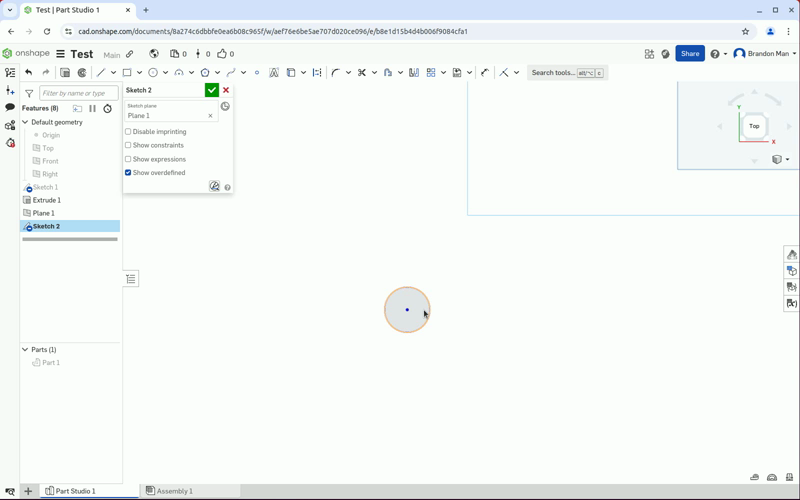
click(424, 309)
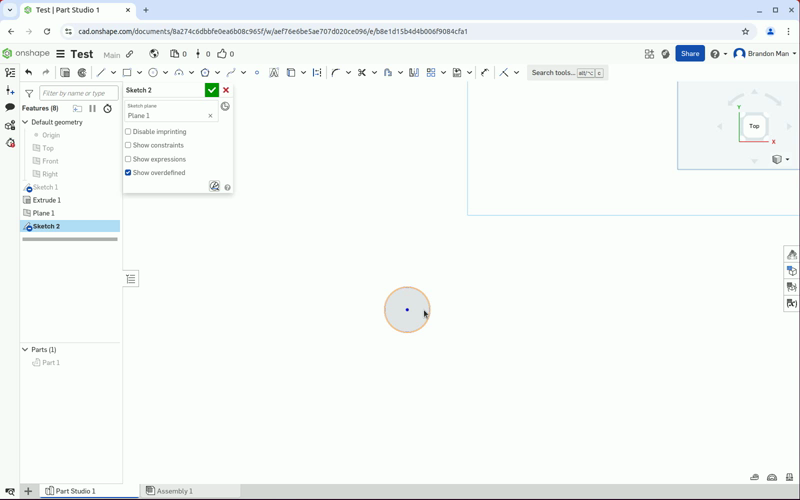
scroll(-6)
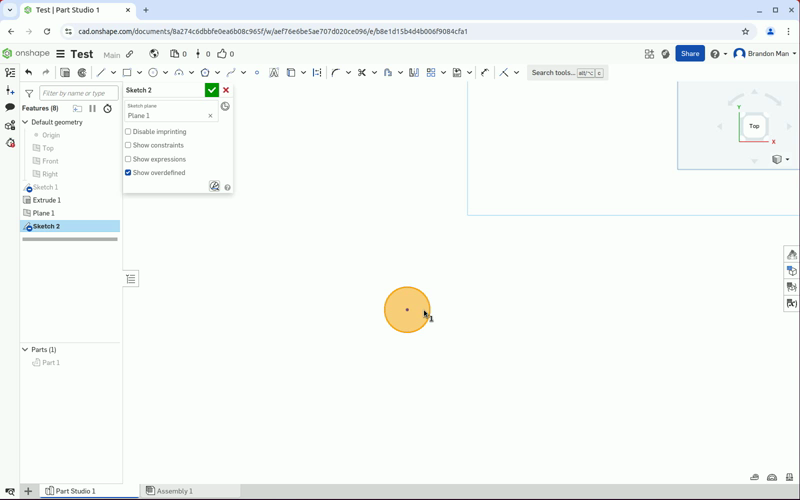
scroll(-6)
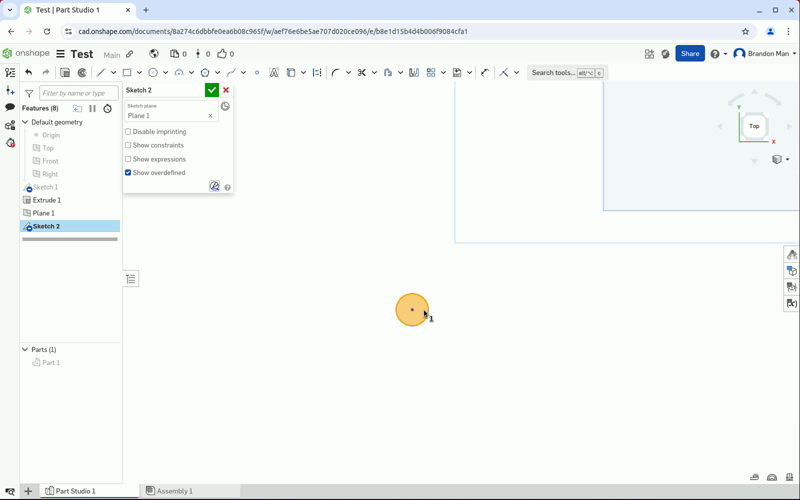
scroll(-6)
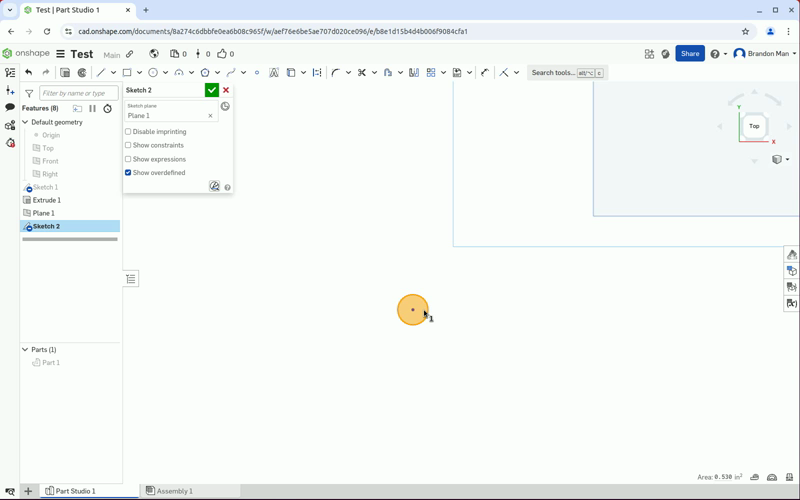
scroll(-6)
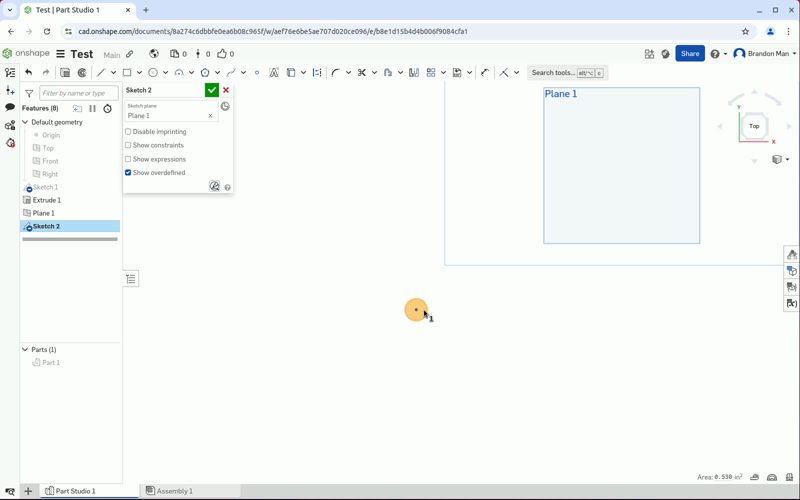
scroll(-6)
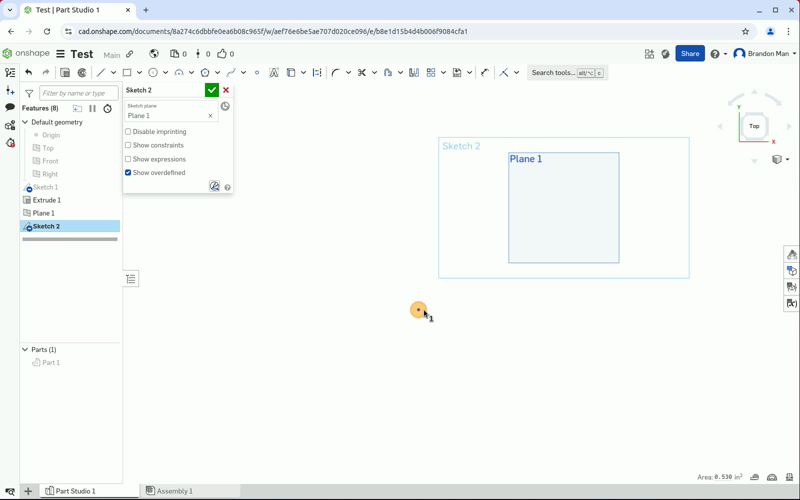
scroll(-6)
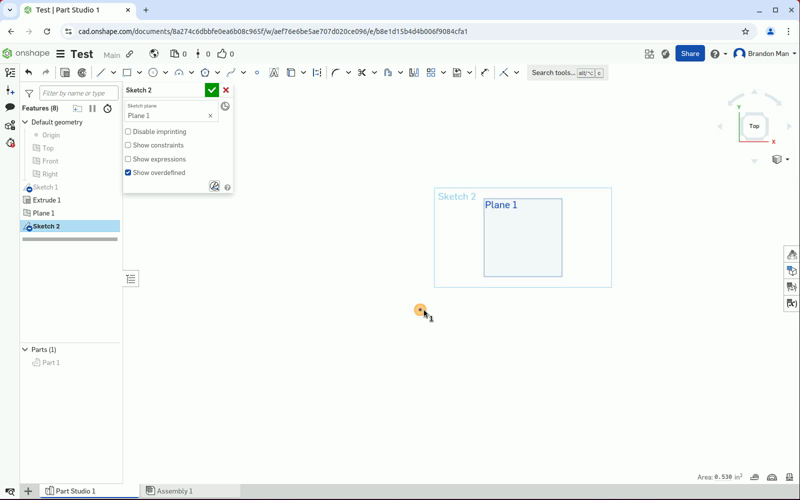
scroll(-6)
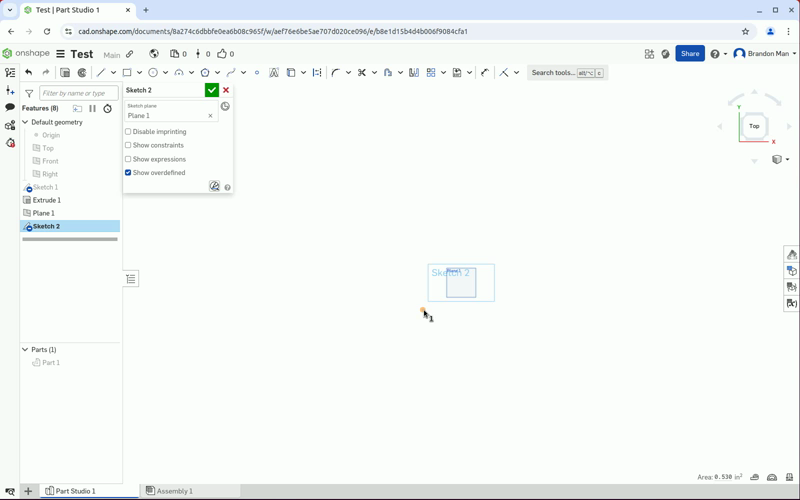
mouse_move(73, 352)
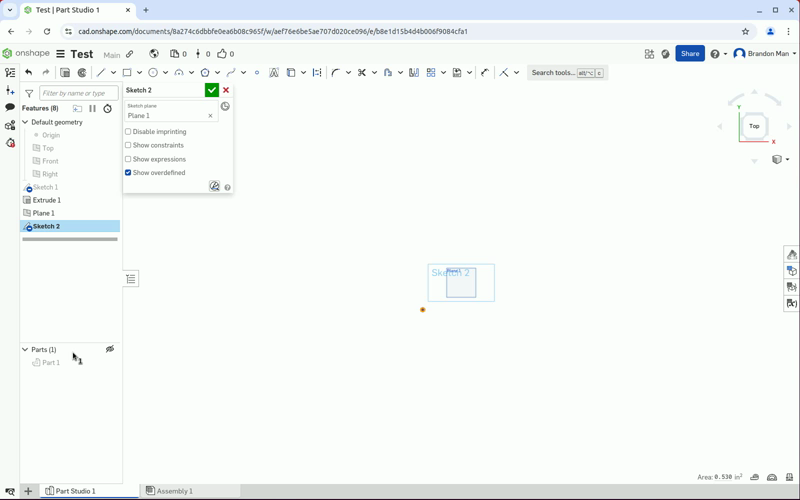
key(shift+y)
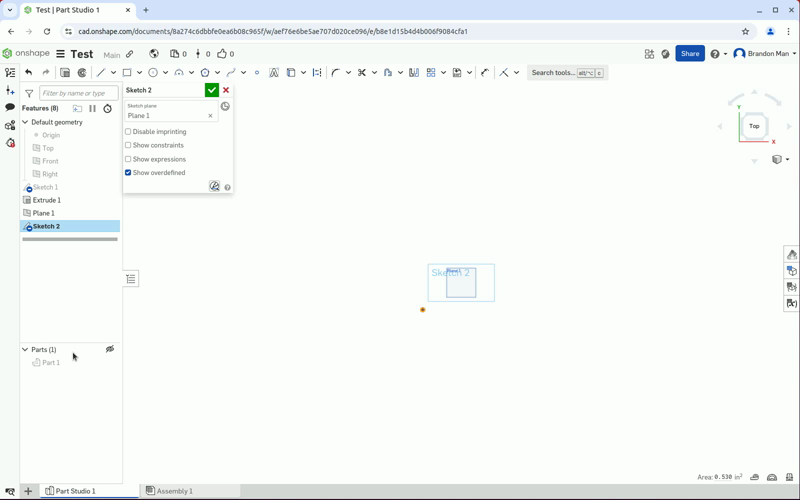
key(shift+e)
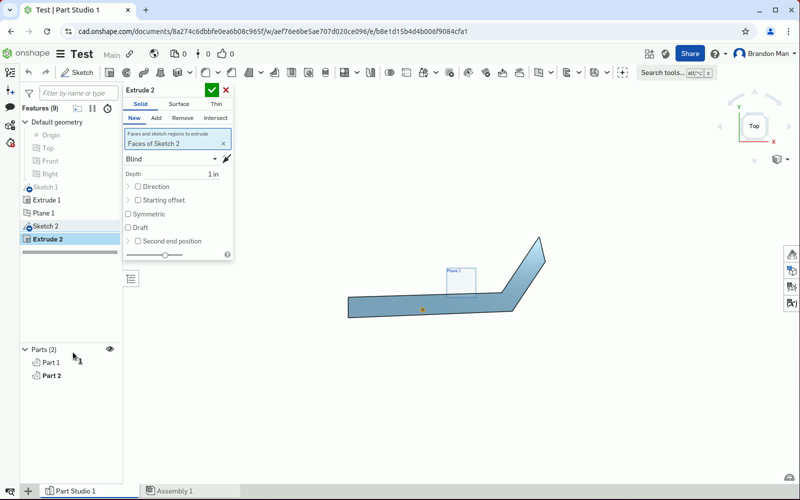
mouse_move(143, 106)
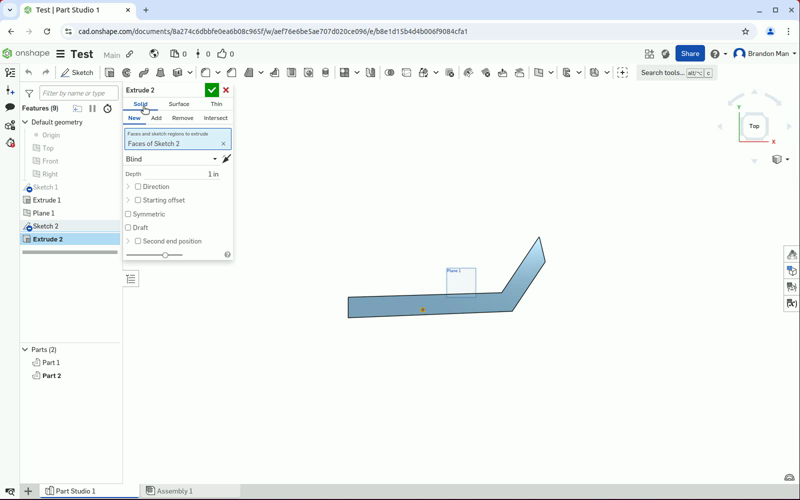
click(143, 106)
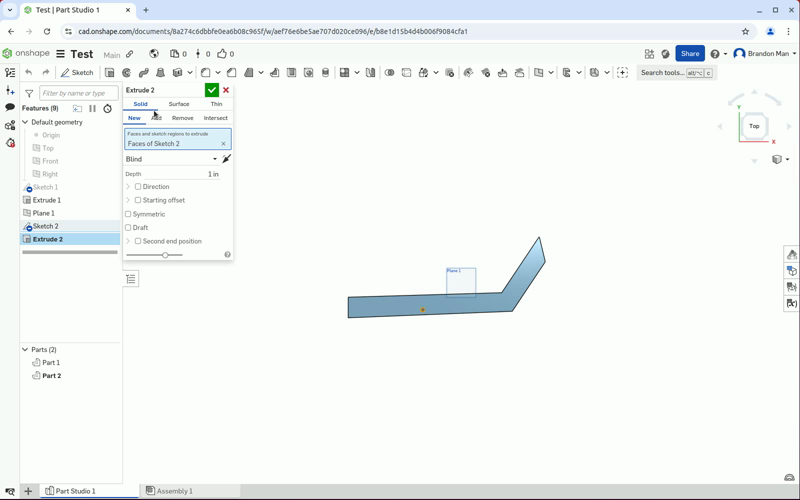
mouse_move(186, 120)
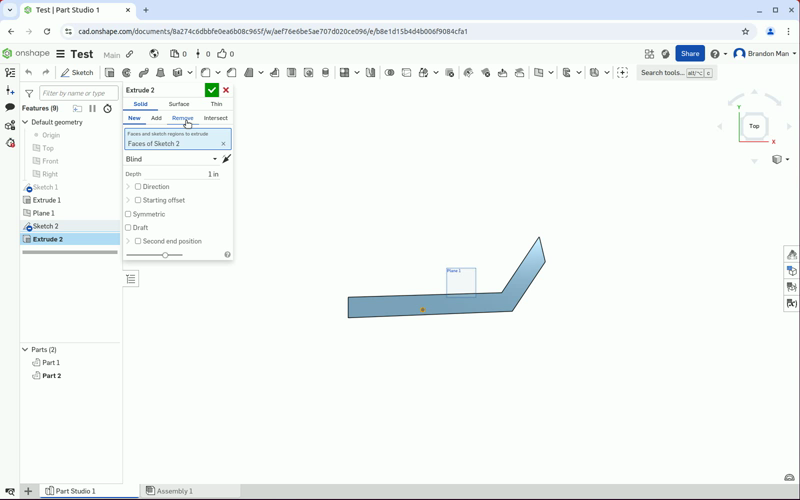
click(186, 120)
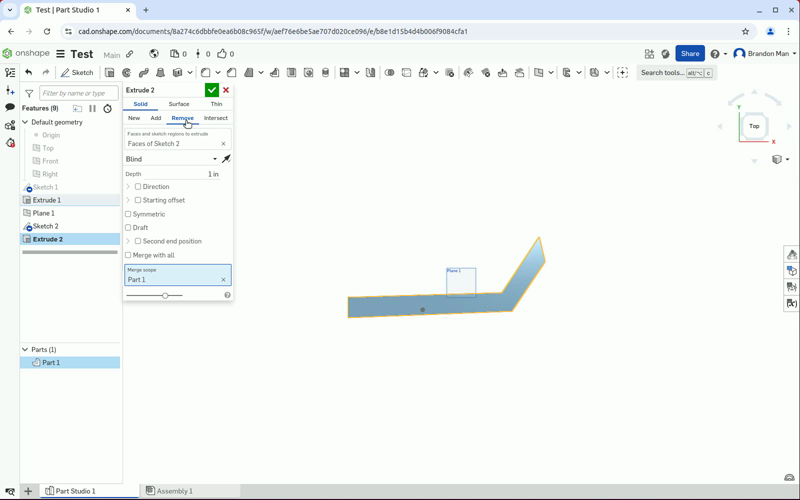
key(tab, 4)
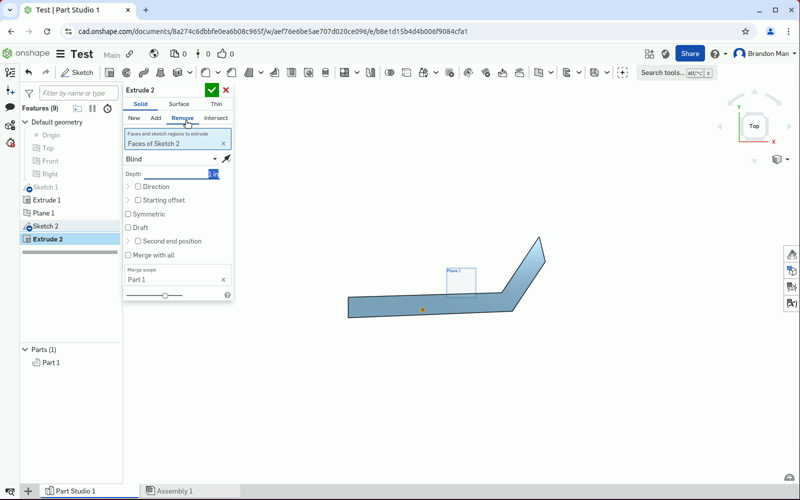
text(3.37)
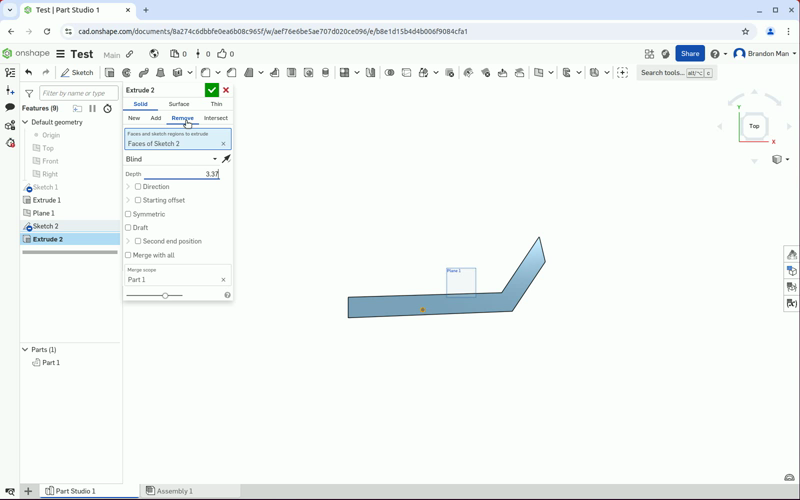
key(tab, 6)
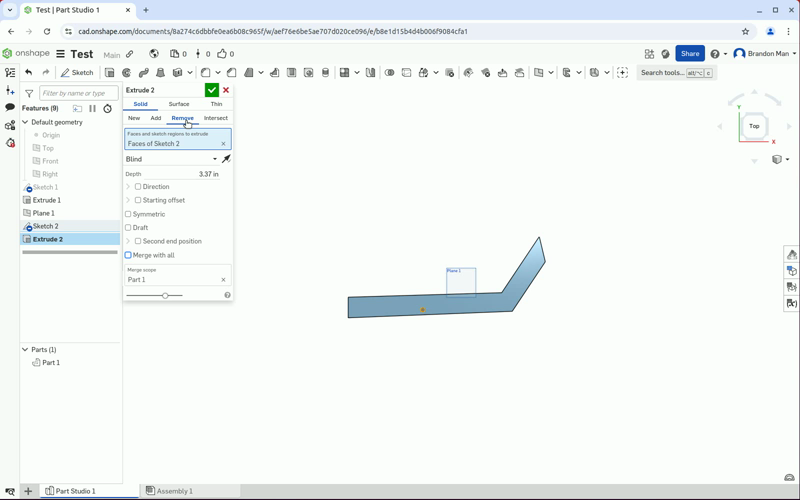
key(space)
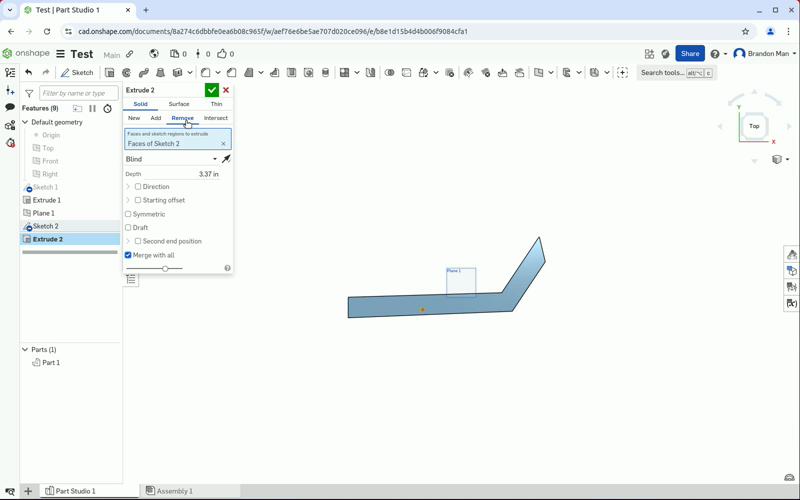
key(enter)
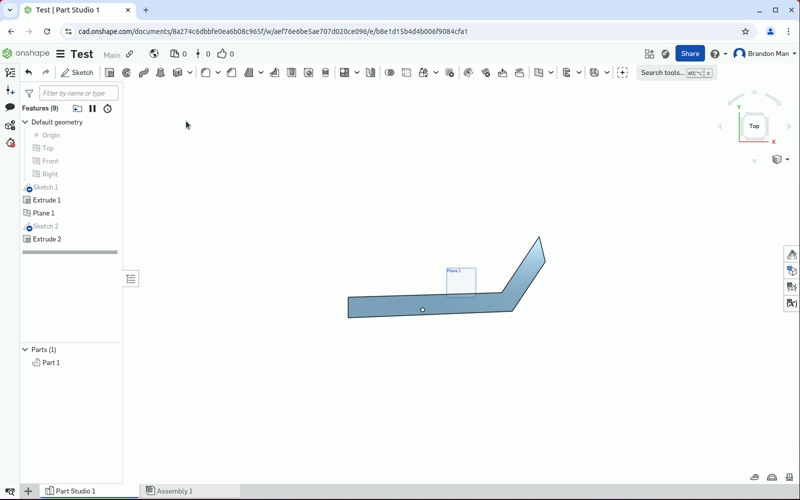
key(shift+h)
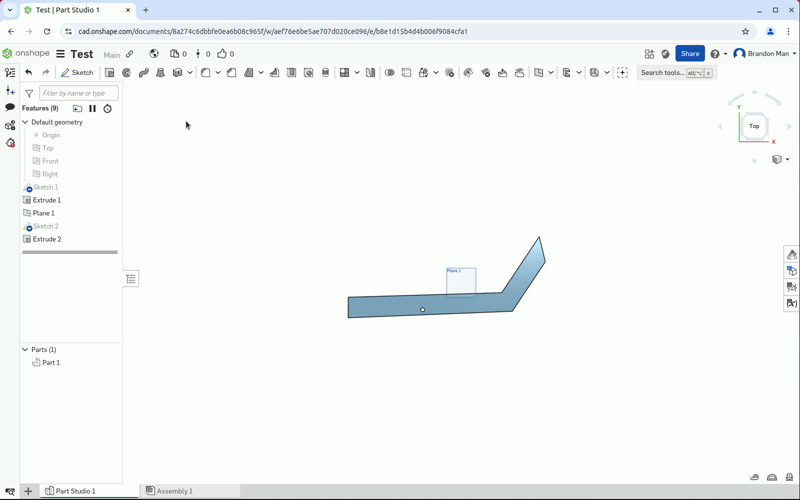
key(shift+h)
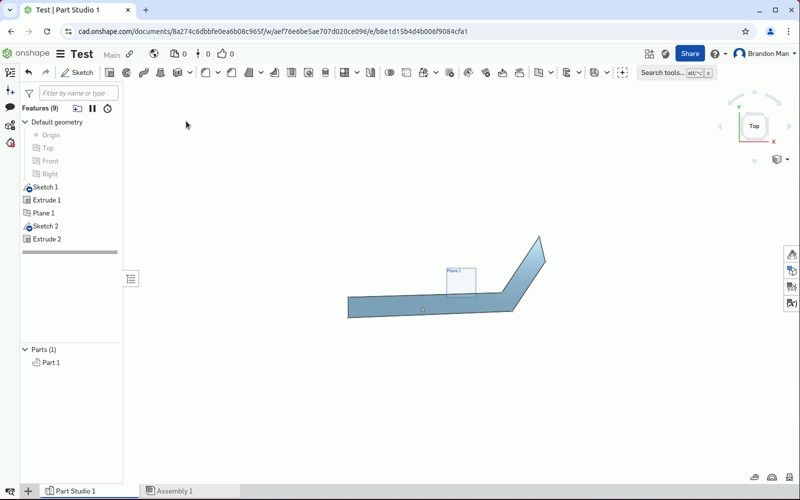
key(shift+7)
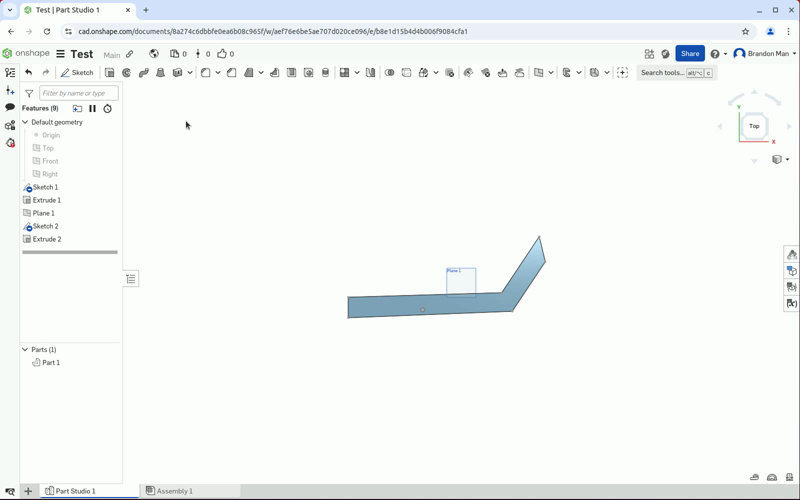
key(up, 3)
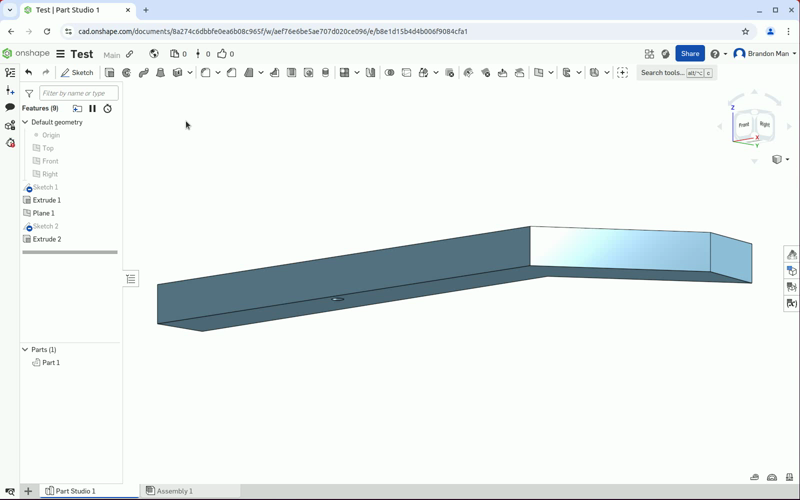
key(left, 3)
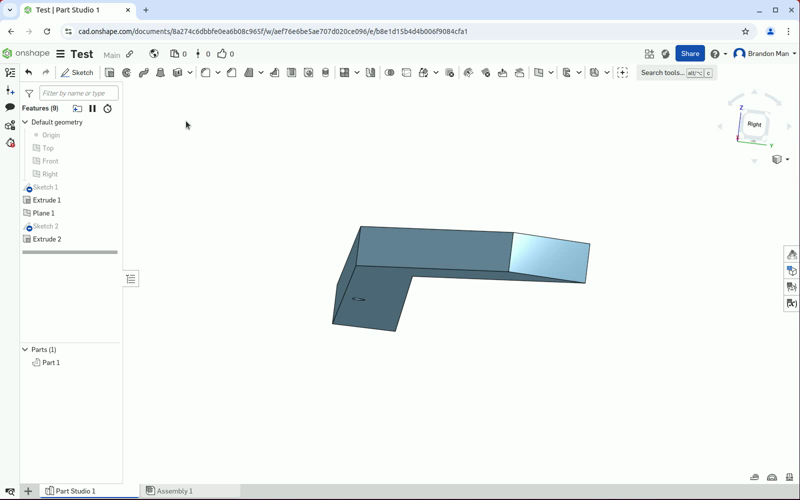
key(right, 3)
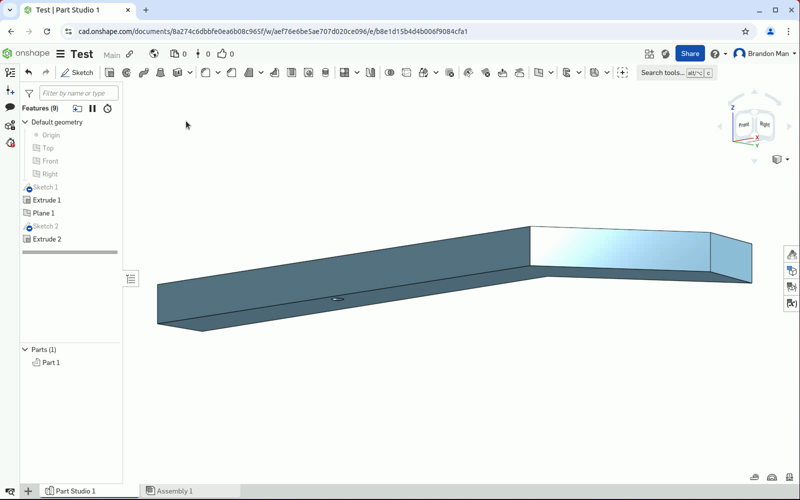
key(down, 3)
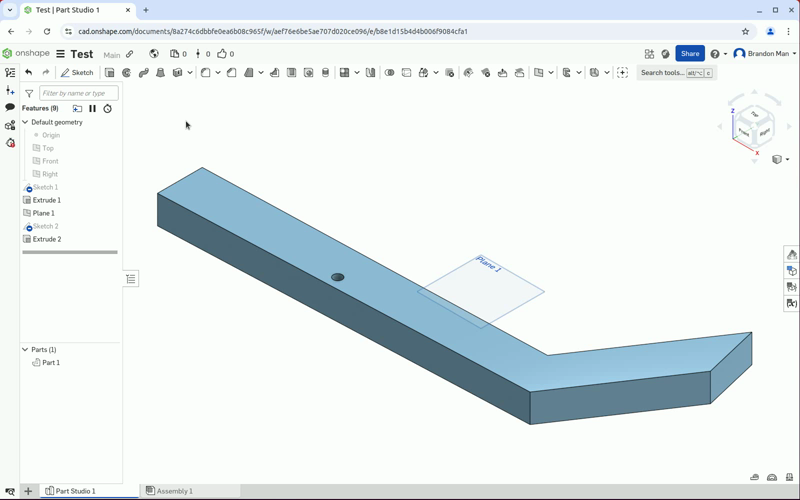
mouse_move(73, 189)
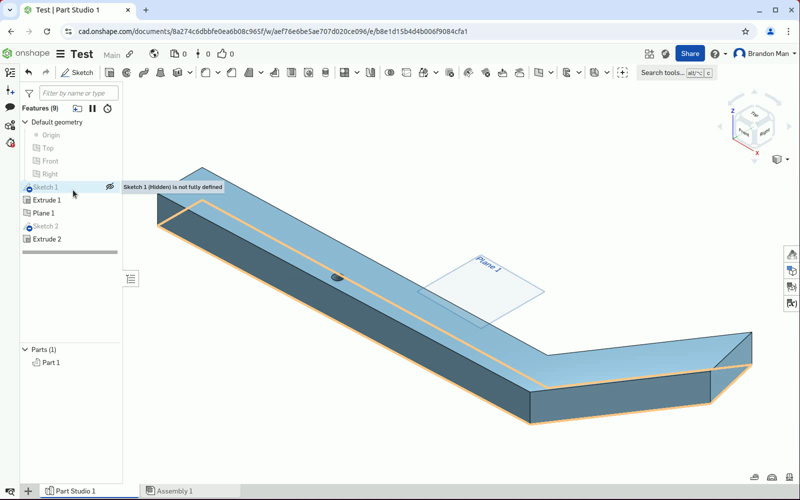
click(73, 189)